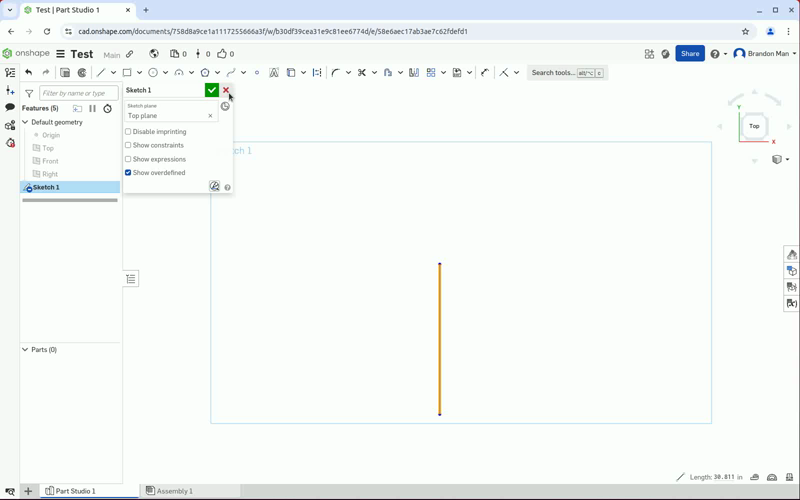
key(shift+h)
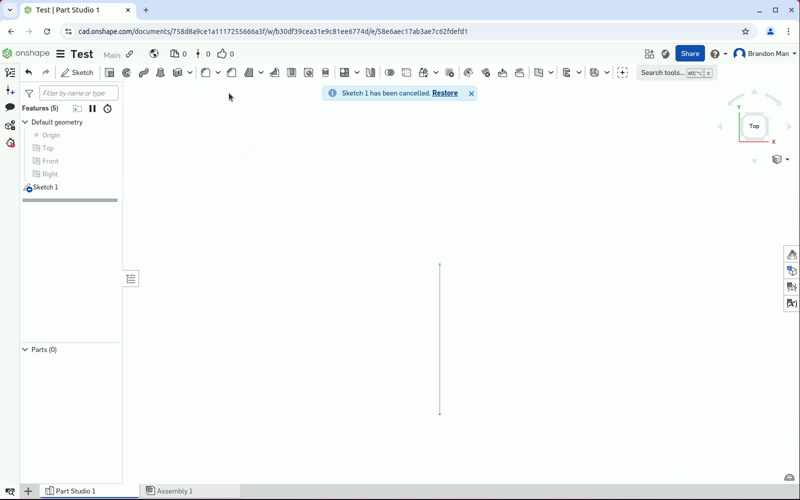
key(shift+s)
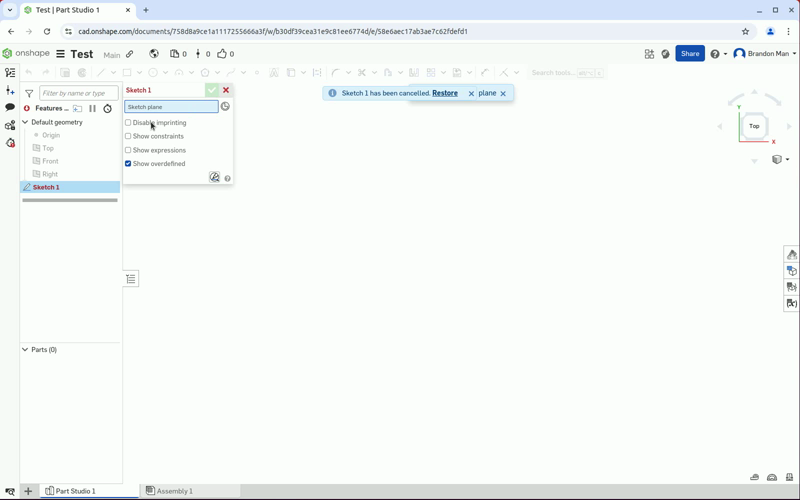
mouse_move(73, 150)
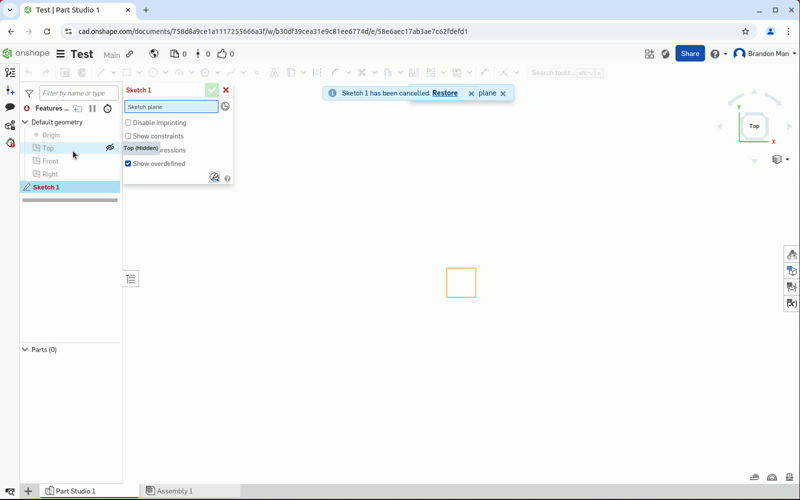
click(73, 150)
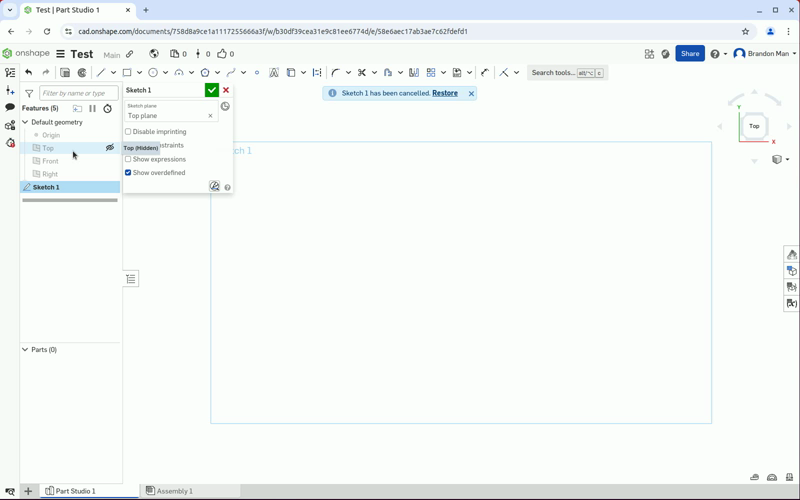
mouse_move(73, 352)
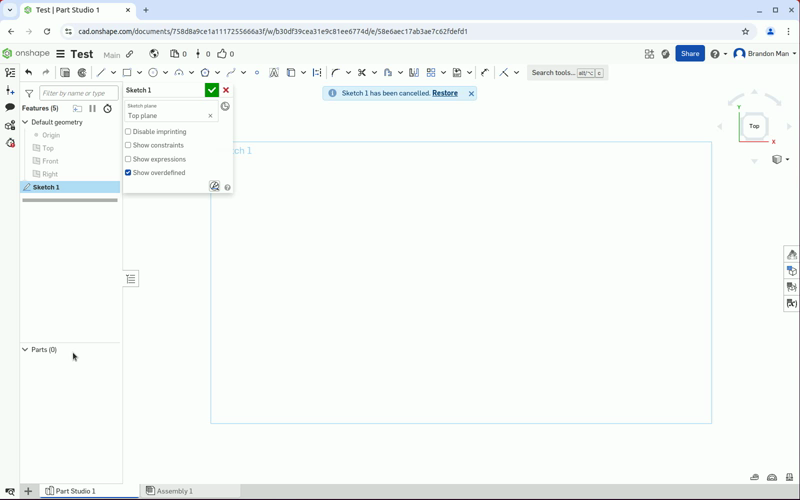
key(y)
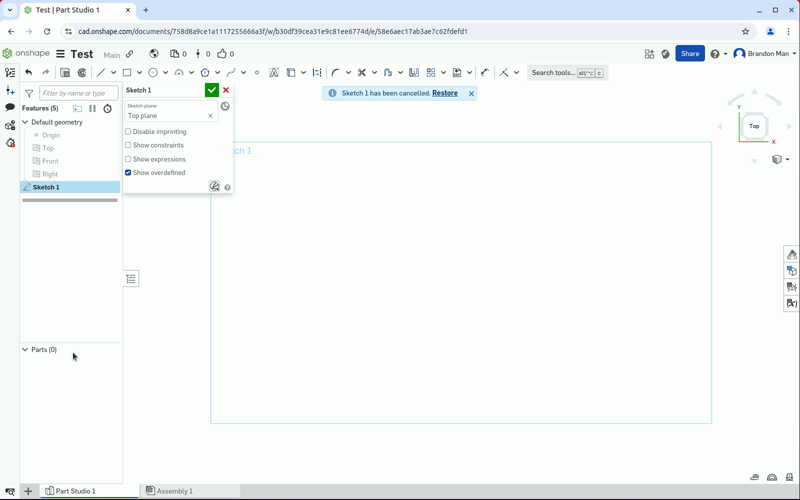
key(c)
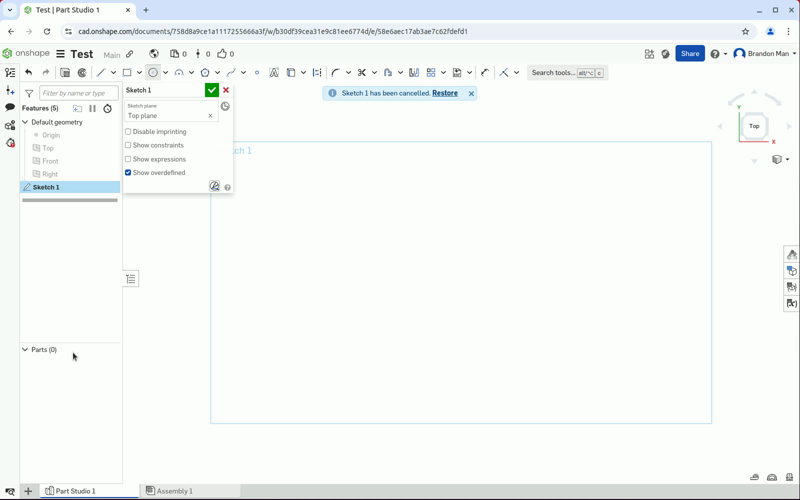
key_down(shift)
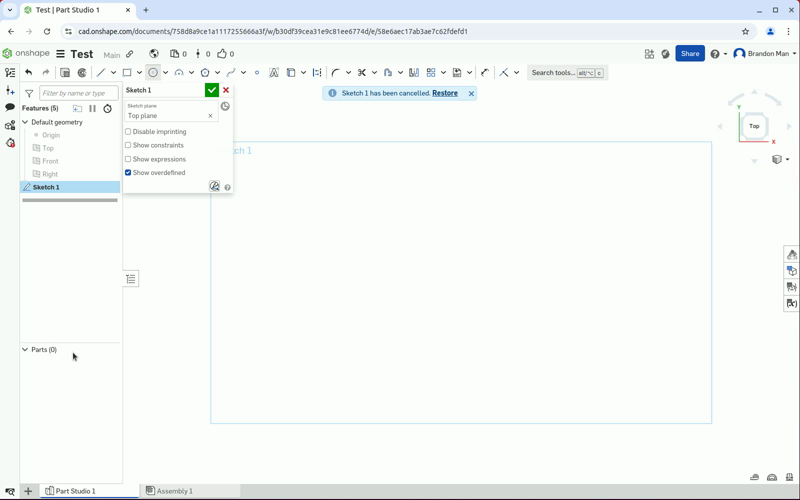
mouse_move(358, 357)
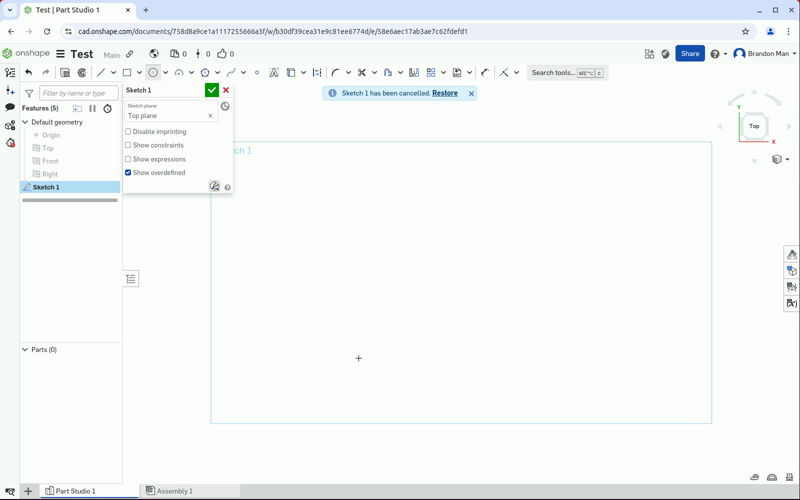
click(358, 357)
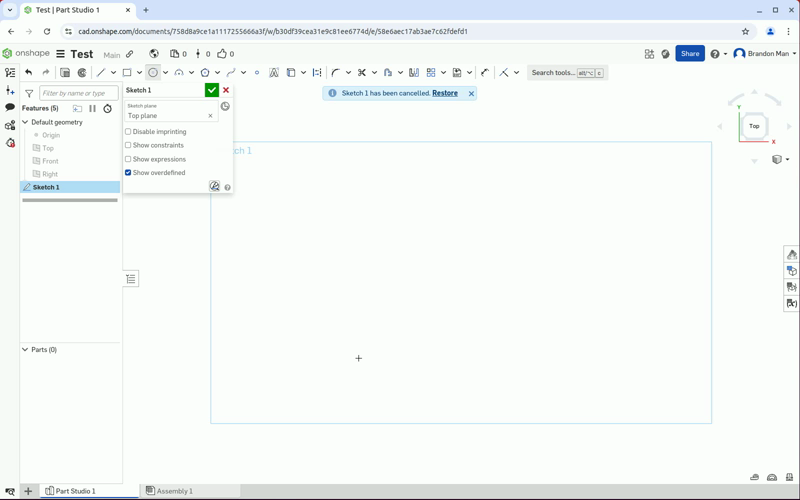
key_up(shift)
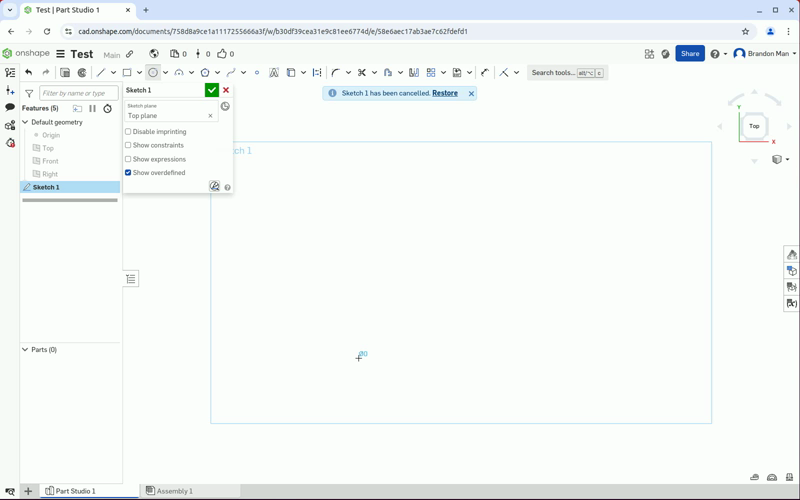
mouse_move(368, 357)
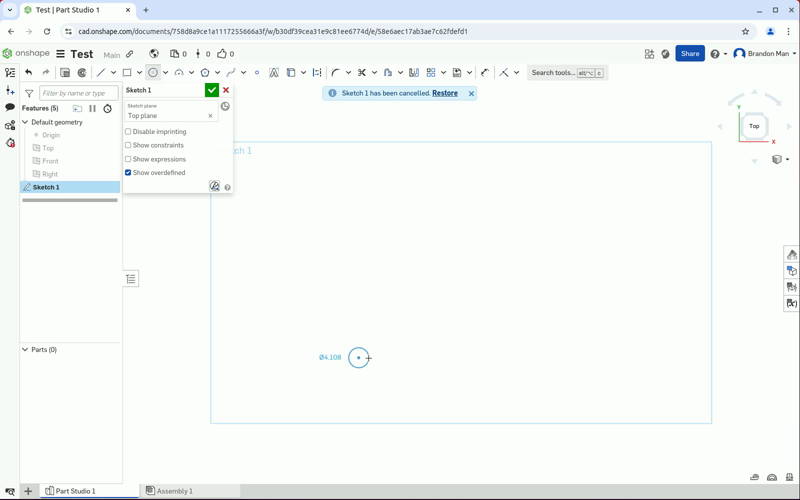
click(368, 357)
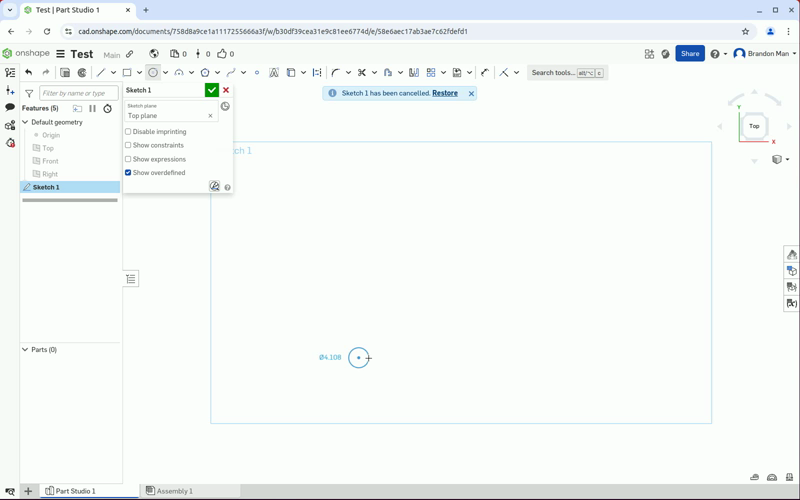
key(esc)
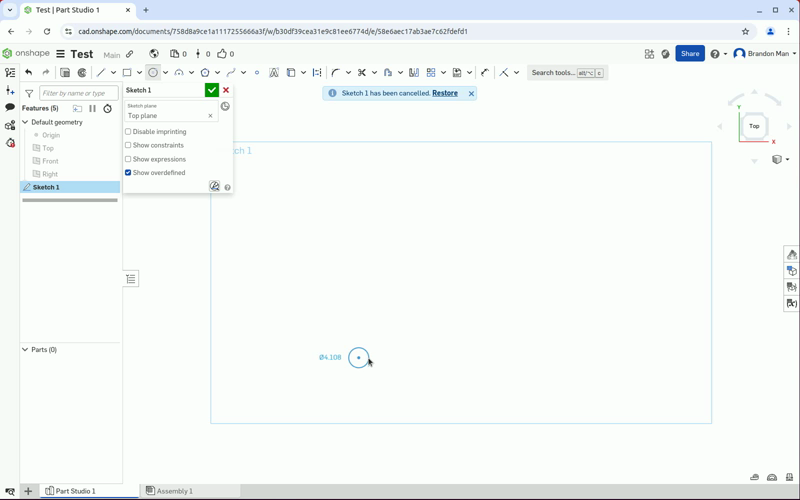
mouse_move(352, 362)
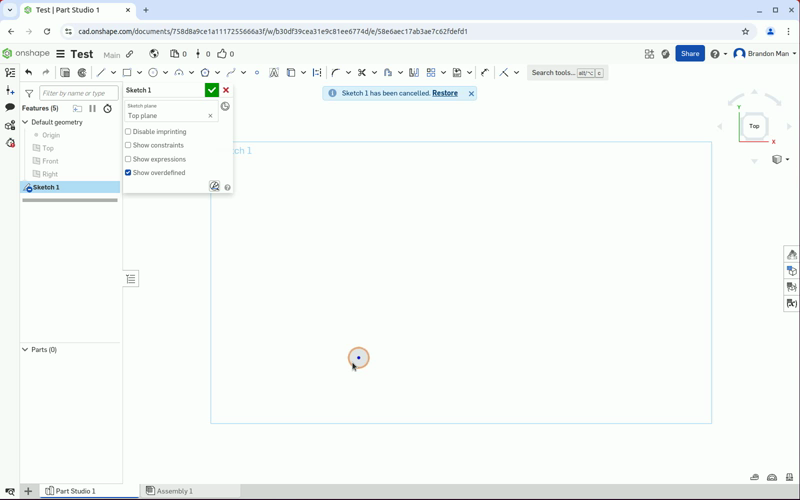
scroll(6)
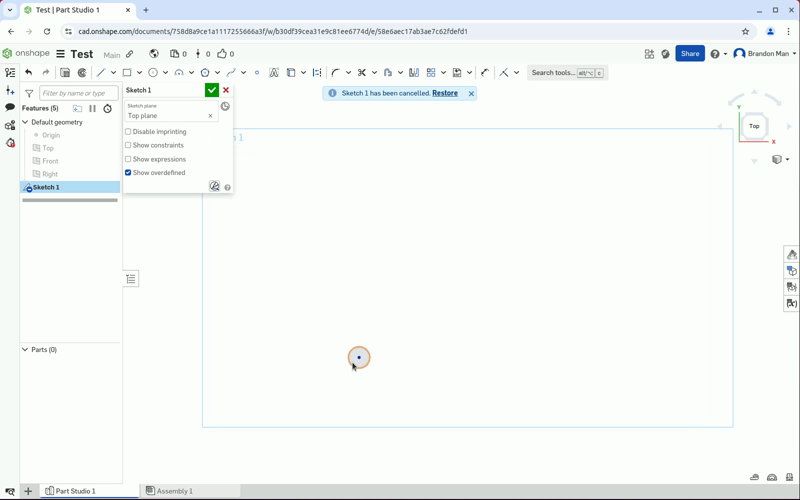
scroll(6)
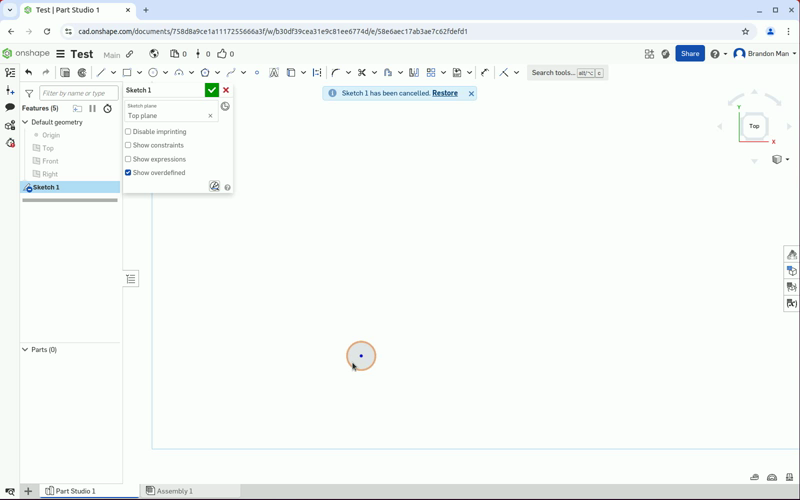
scroll(6)
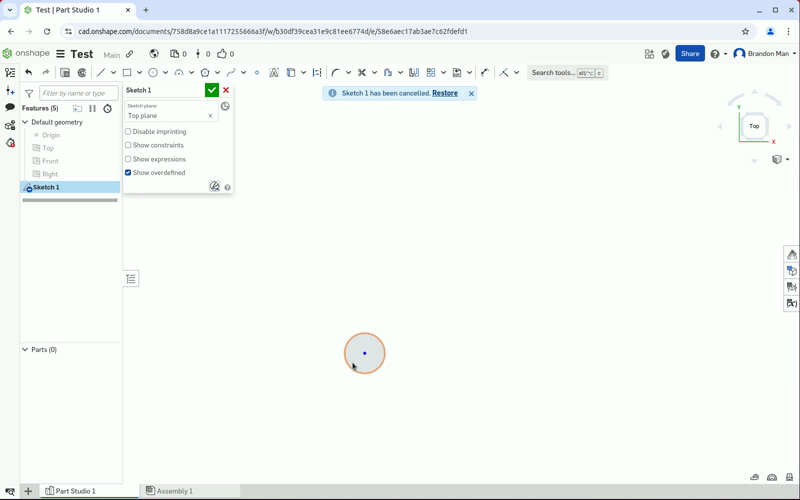
scroll(6)
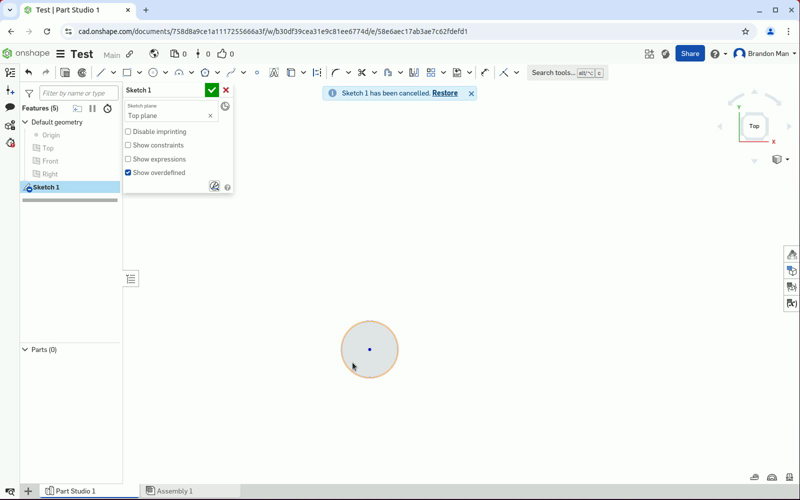
scroll(6)
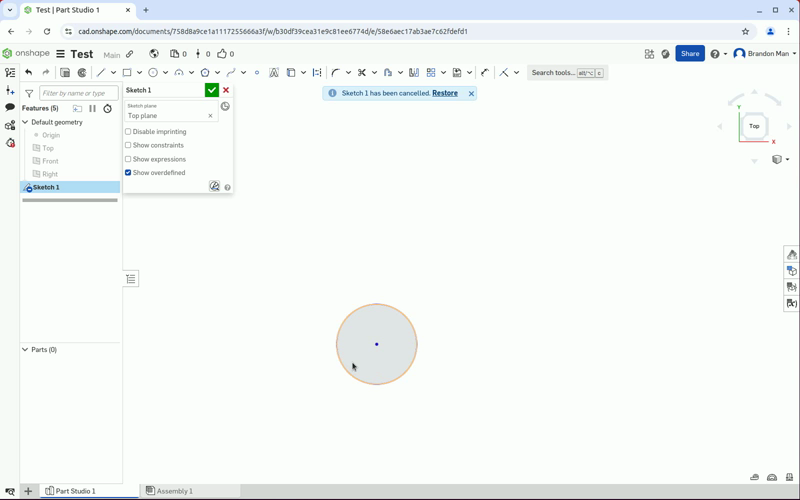
scroll(6)
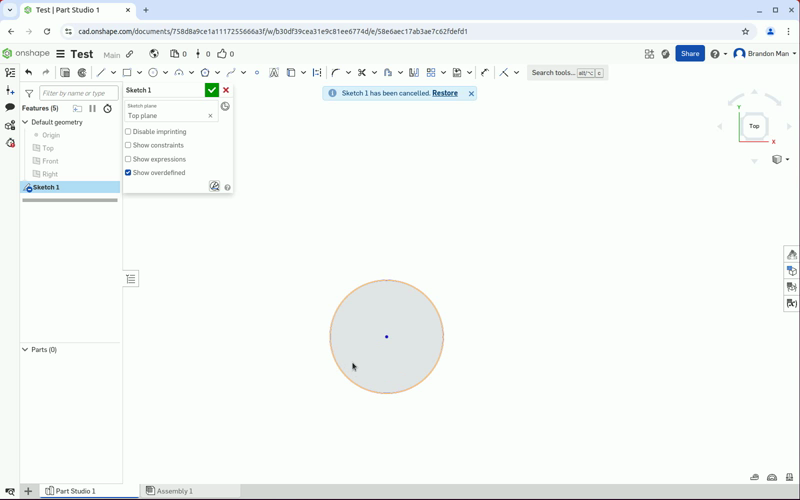
scroll(6)
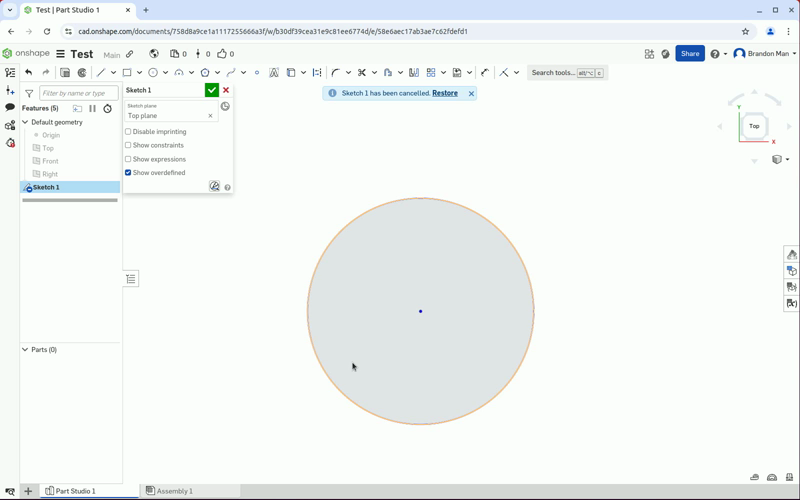
click(352, 362)
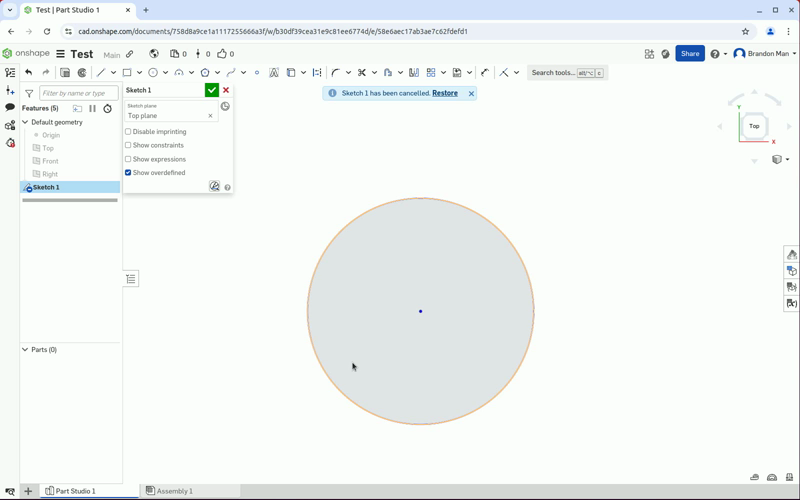
scroll(-6)
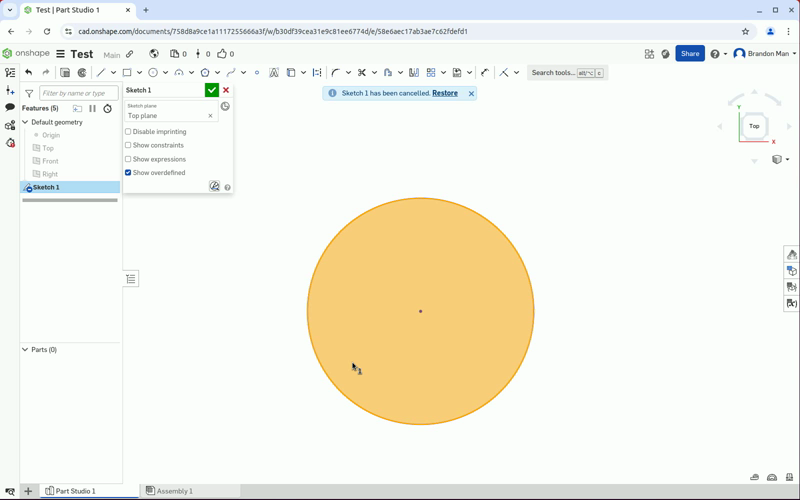
scroll(-6)
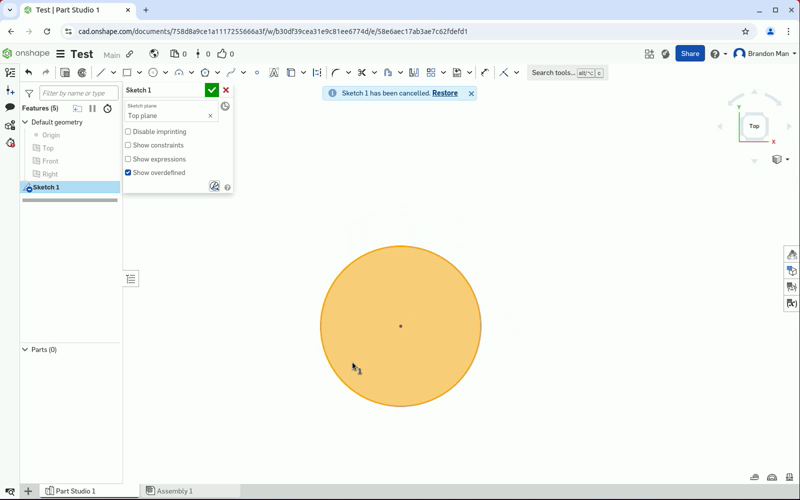
scroll(-6)
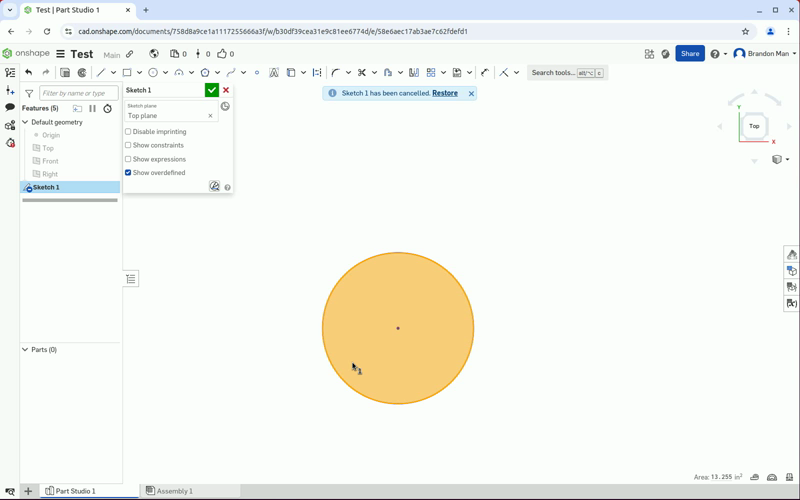
scroll(-6)
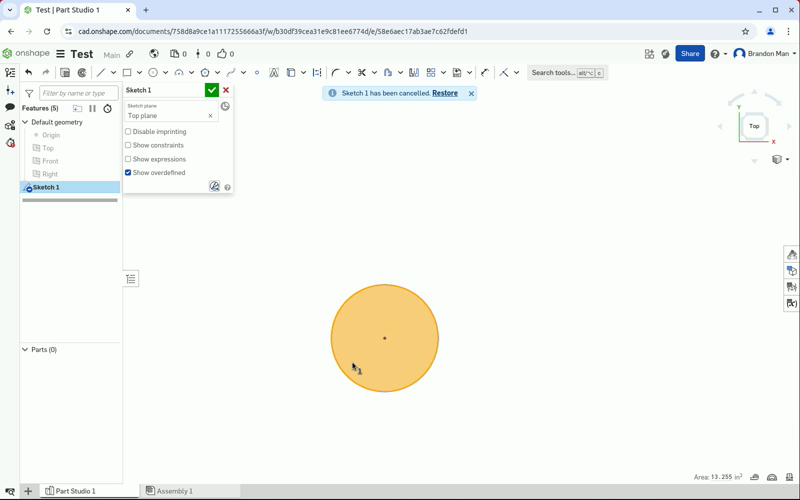
scroll(-6)
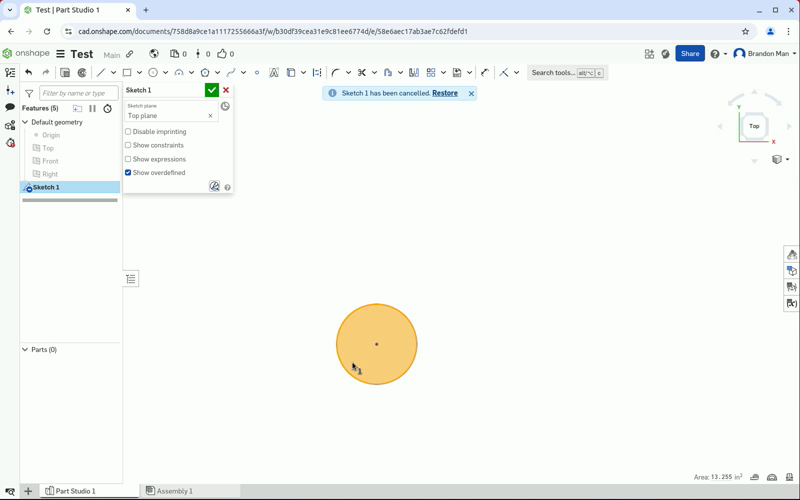
scroll(-6)
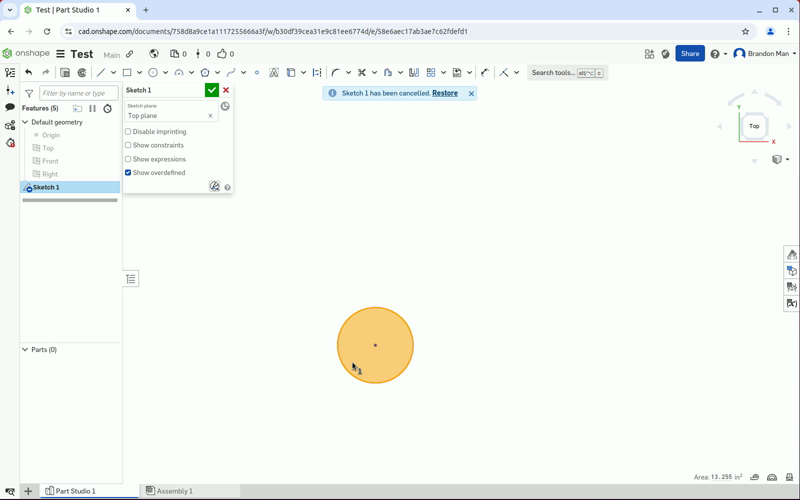
scroll(-6)
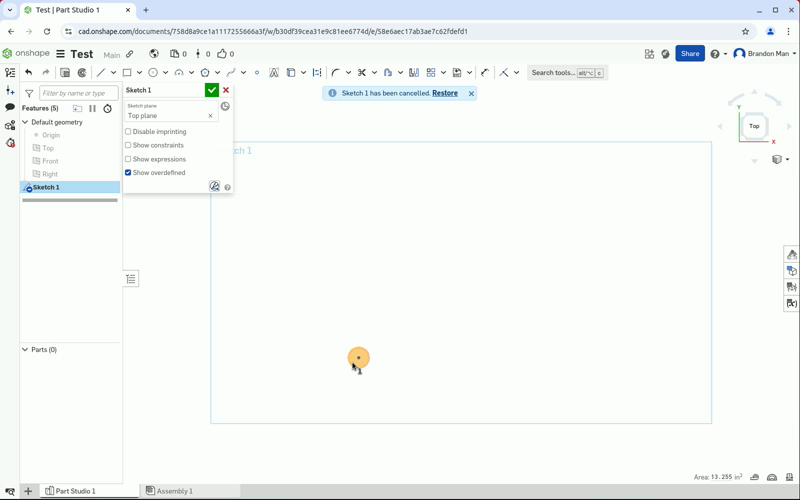
mouse_move(73, 352)
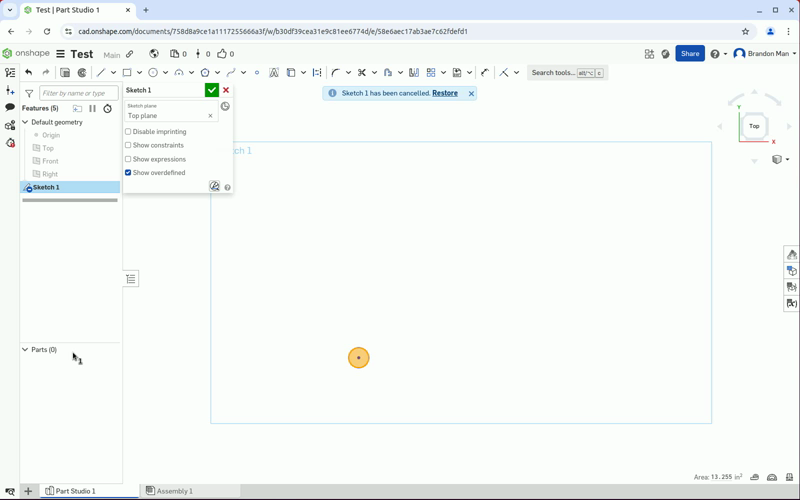
key(shift+y)
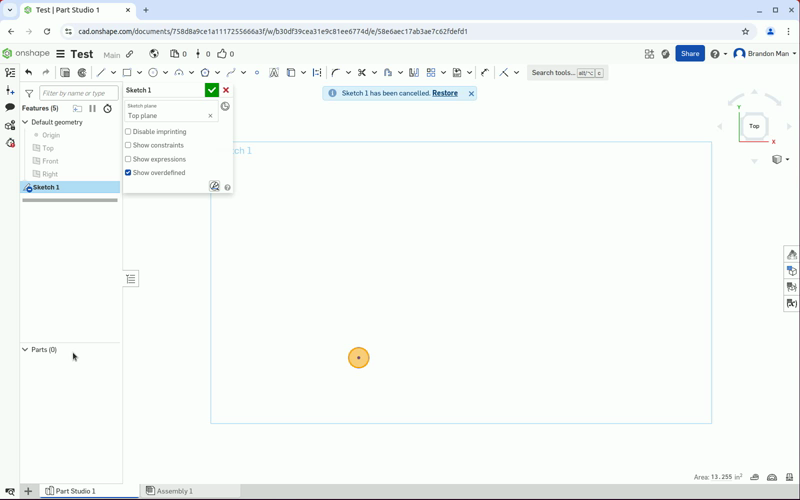
key(shift+e)
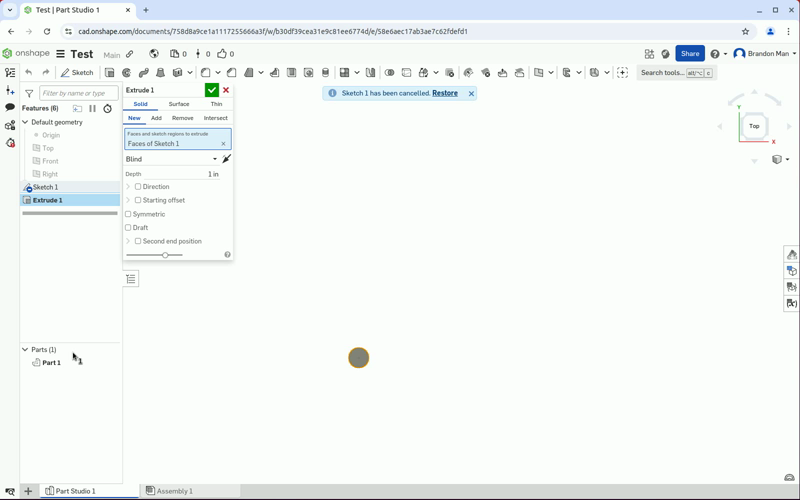
mouse_move(143, 106)
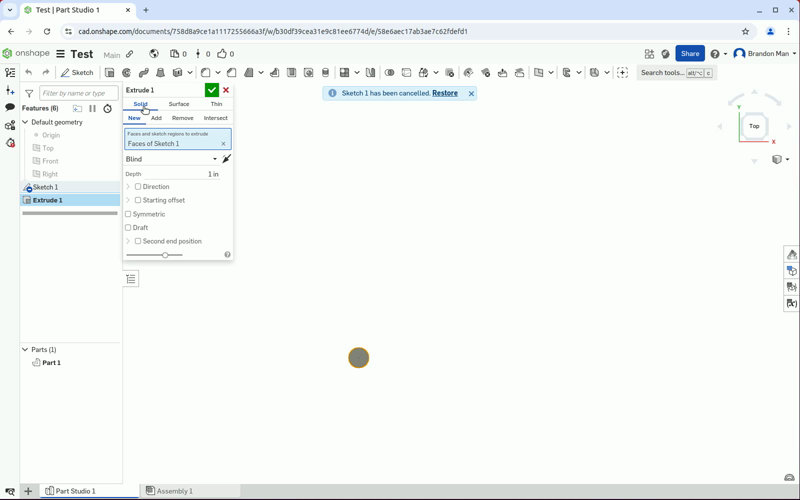
click(143, 106)
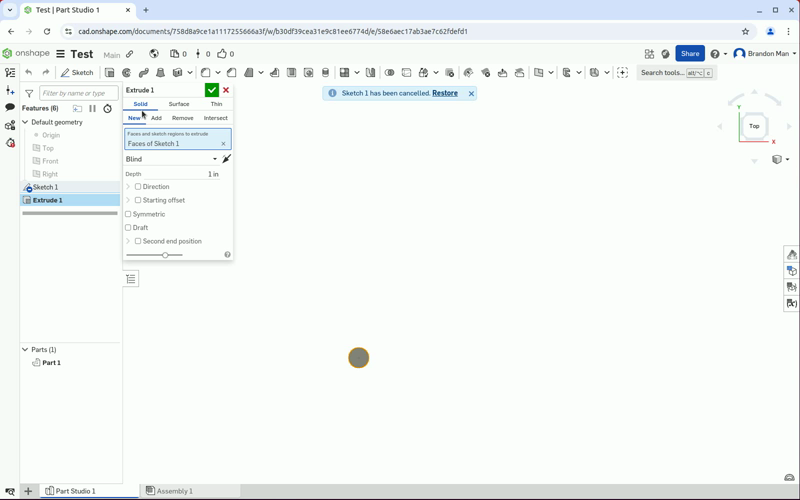
mouse_move(137, 120)
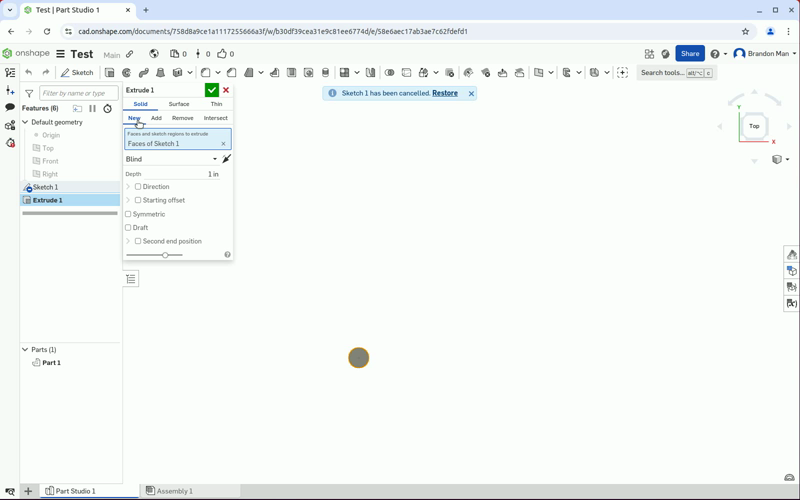
click(137, 120)
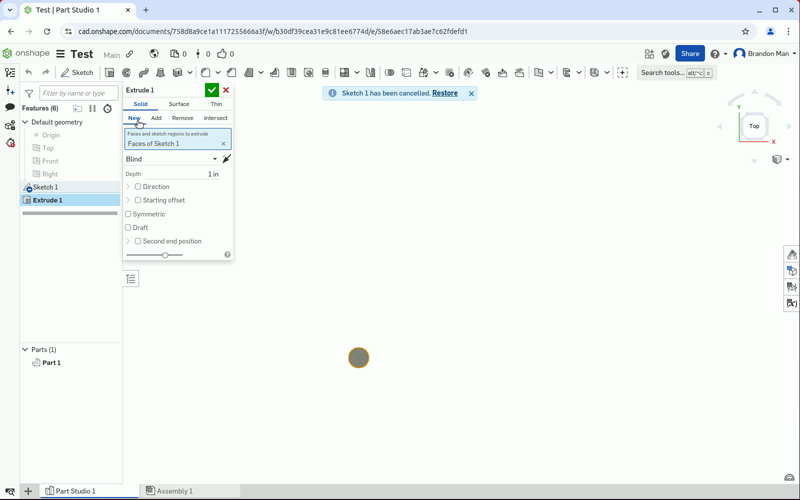
key(tab, 4)
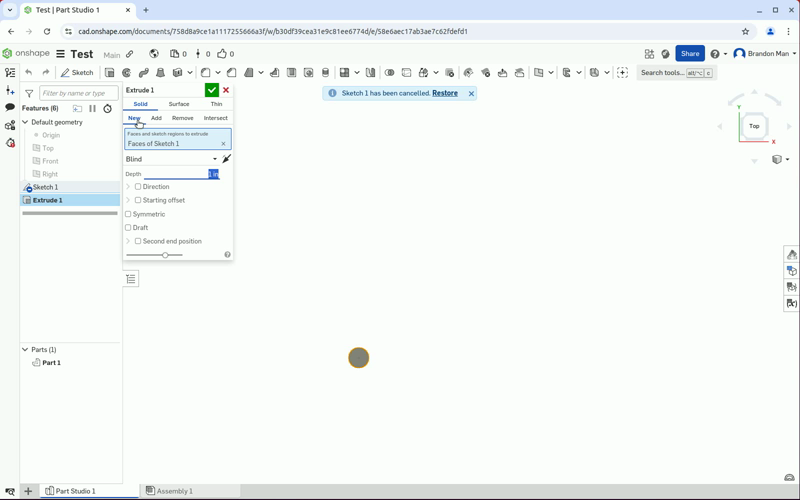
text(2.648)
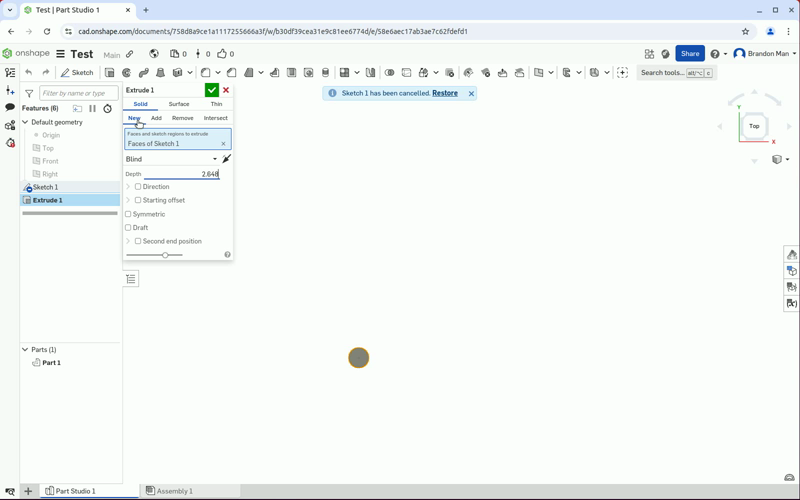
key(enter)
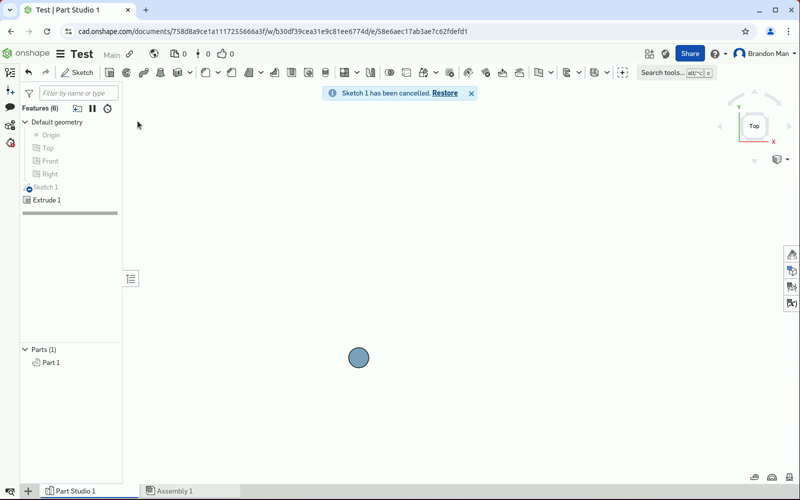
key(shift+h)
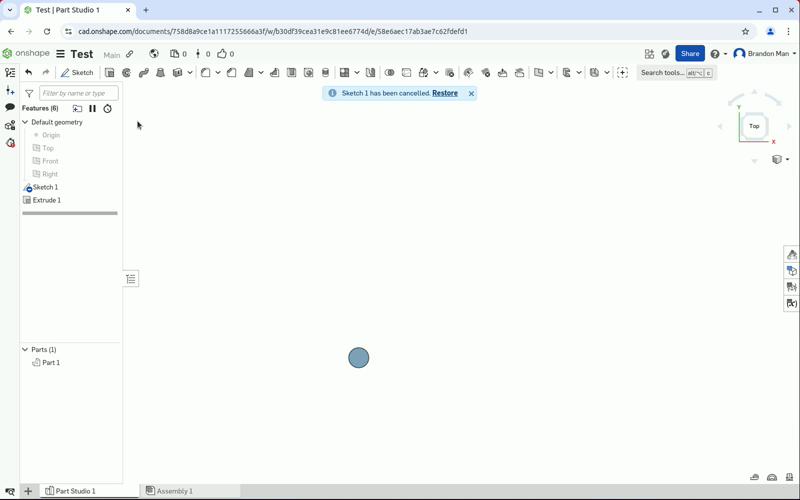
key(shift+h)
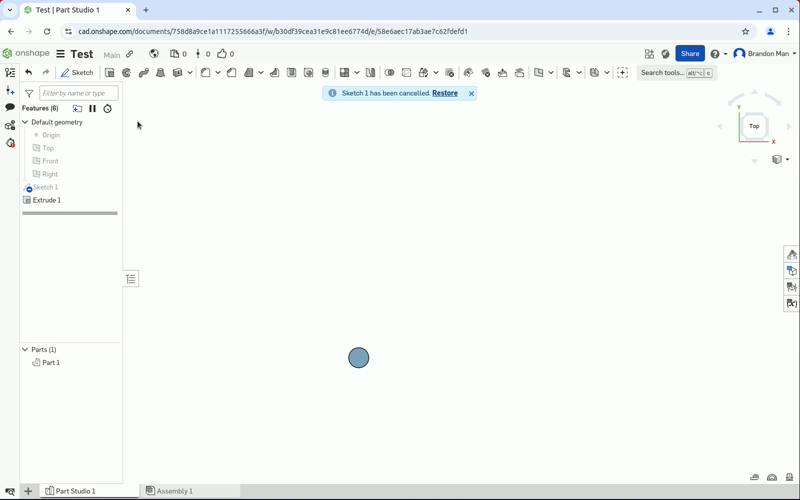
mouse_move(73, 189)
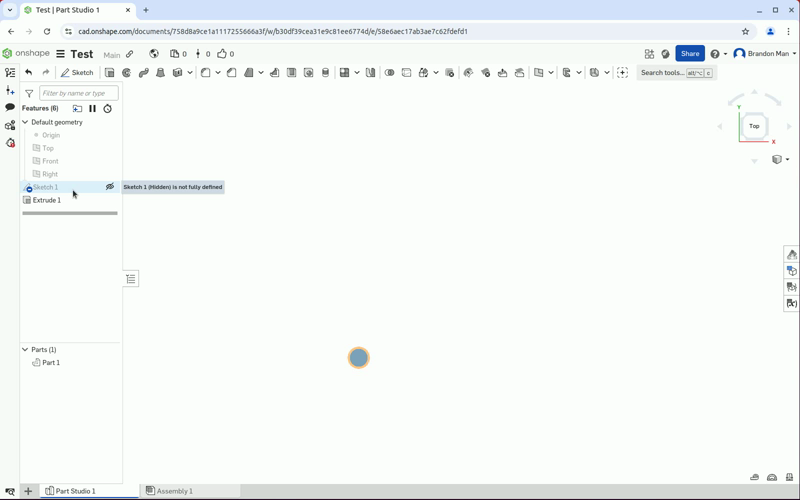
click(73, 189)
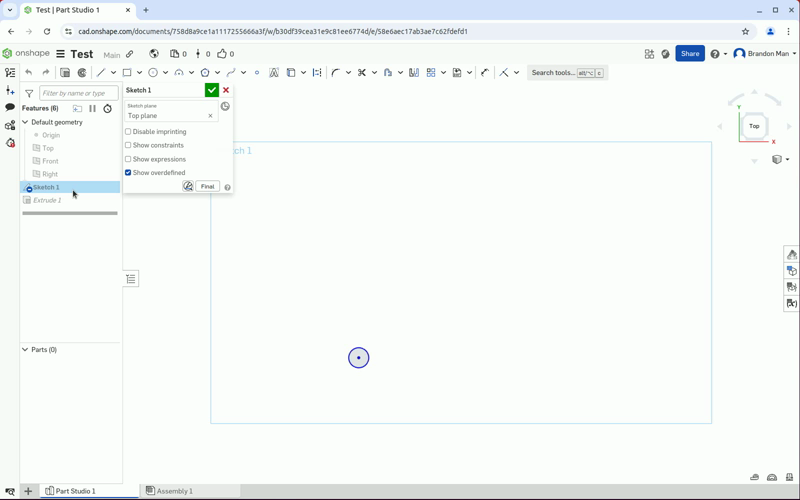
mouse_move(229, 92)
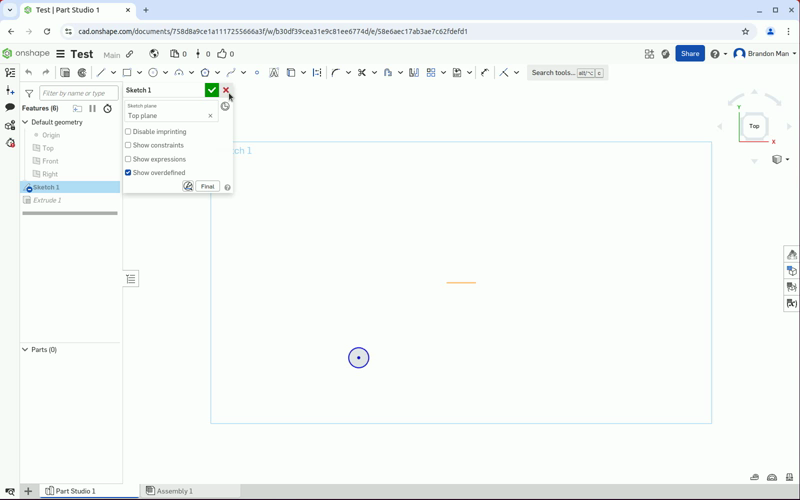
click(229, 92)
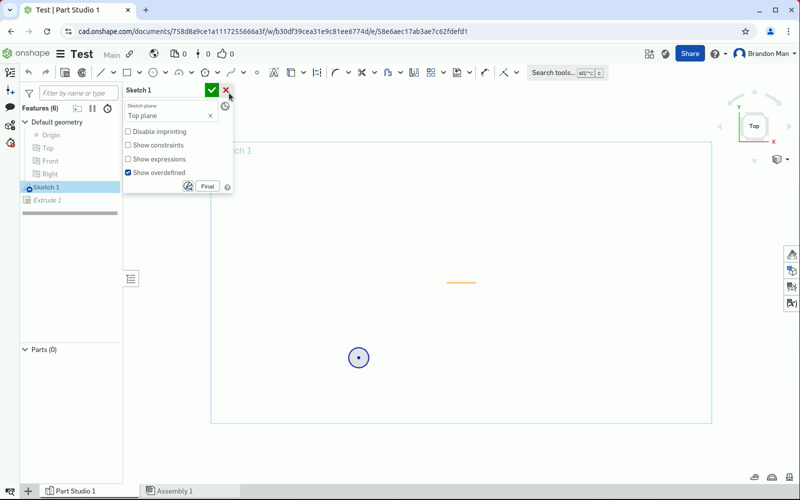
key(shift+s)
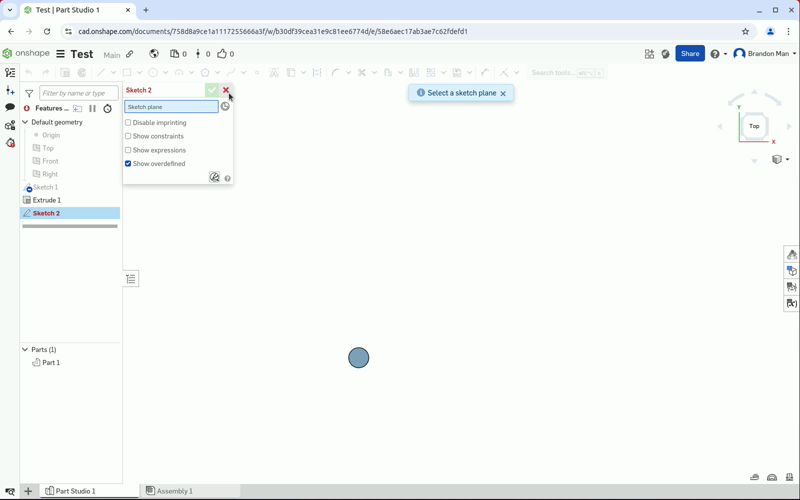
mouse_move(73, 150)
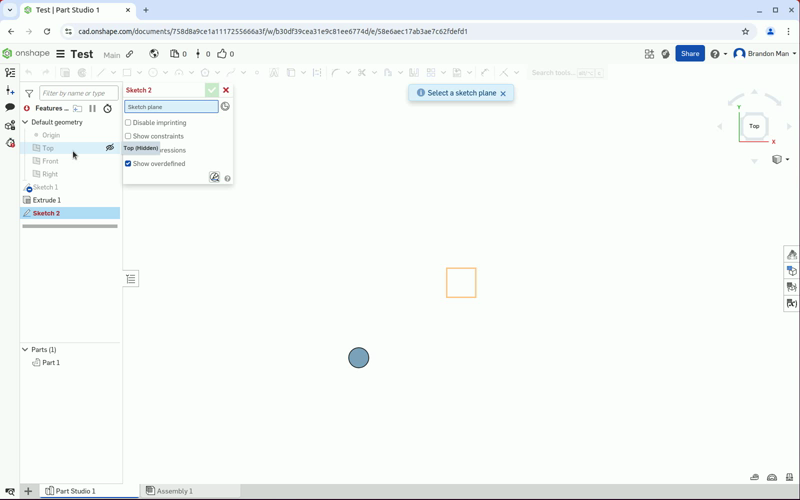
click(73, 150)
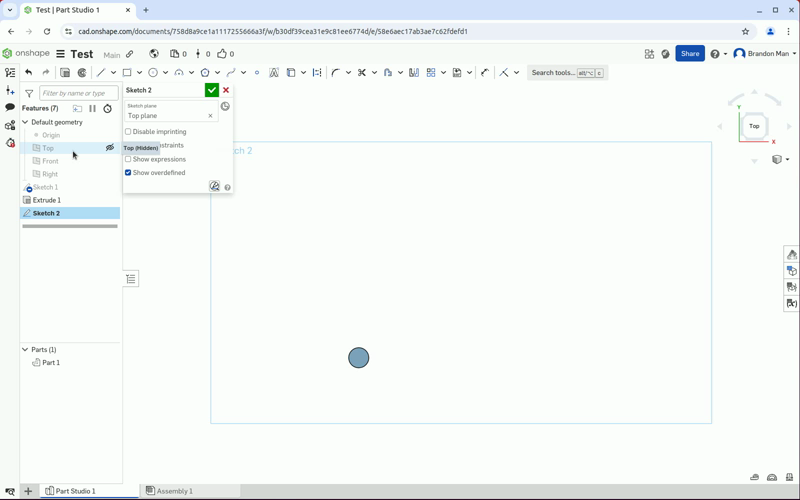
mouse_move(73, 352)
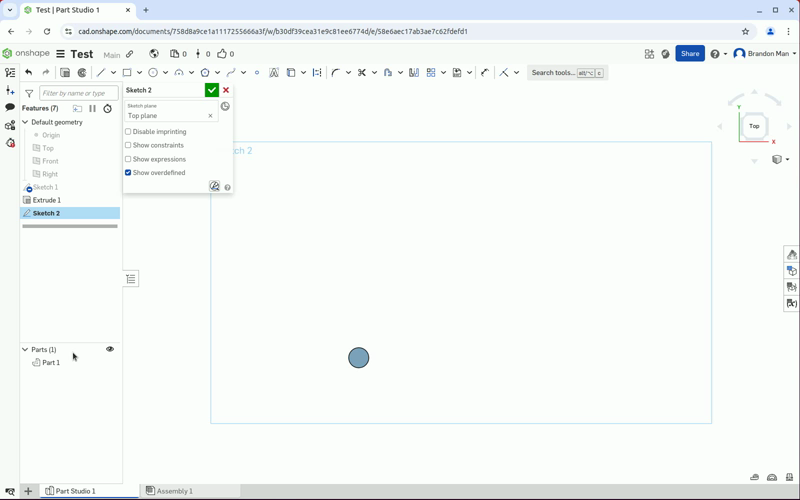
key(y)
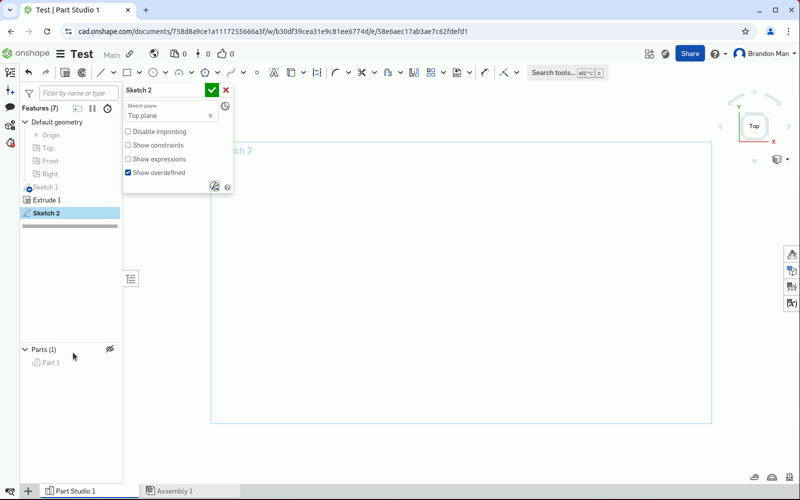
key(c)
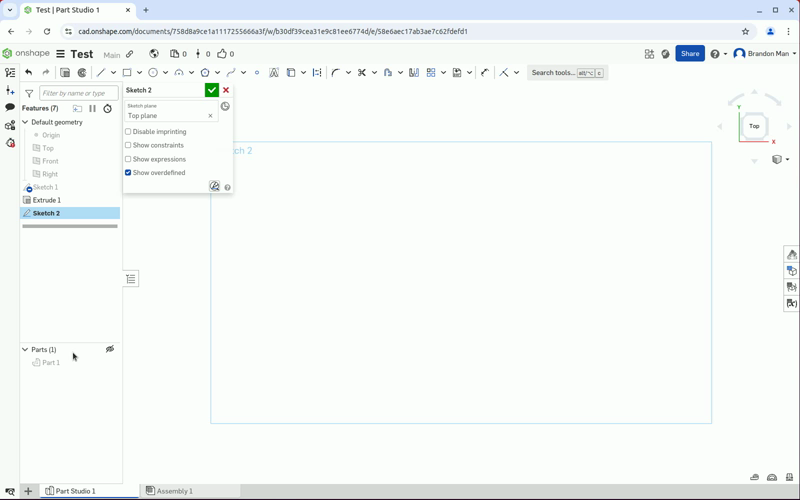
key_down(shift)
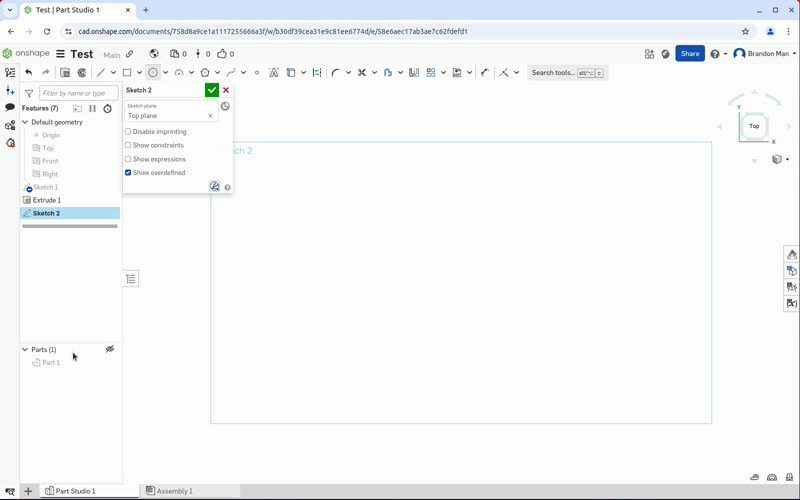
mouse_move(374, 314)
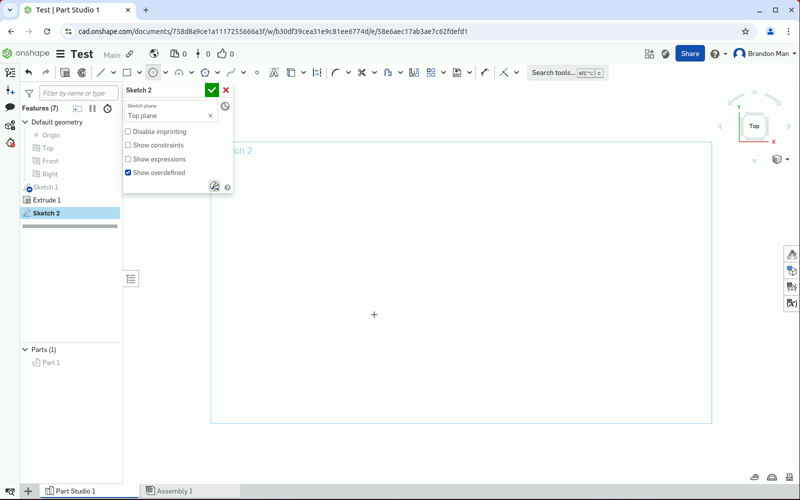
click(374, 314)
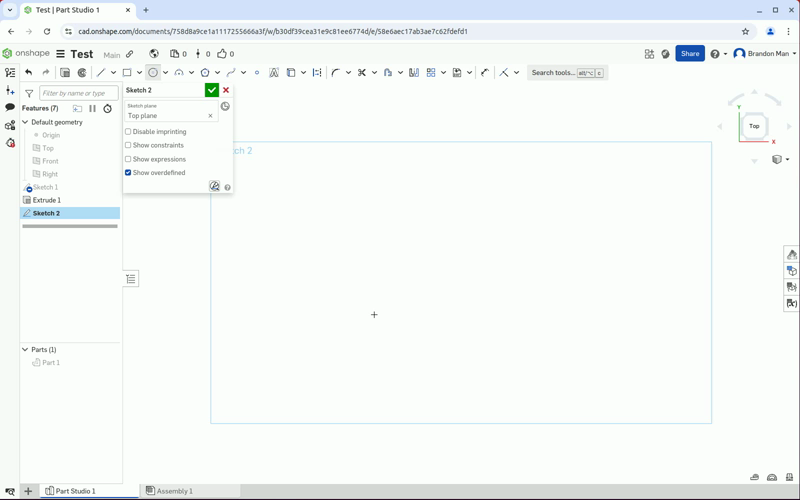
key_up(shift)
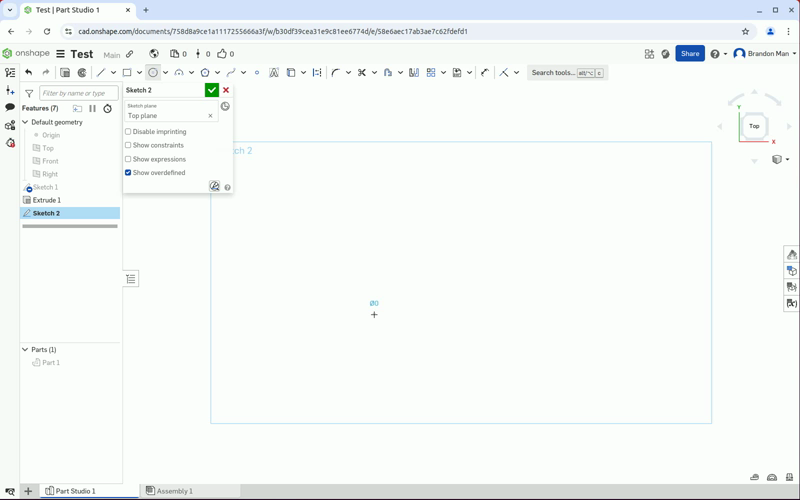
mouse_move(378, 314)
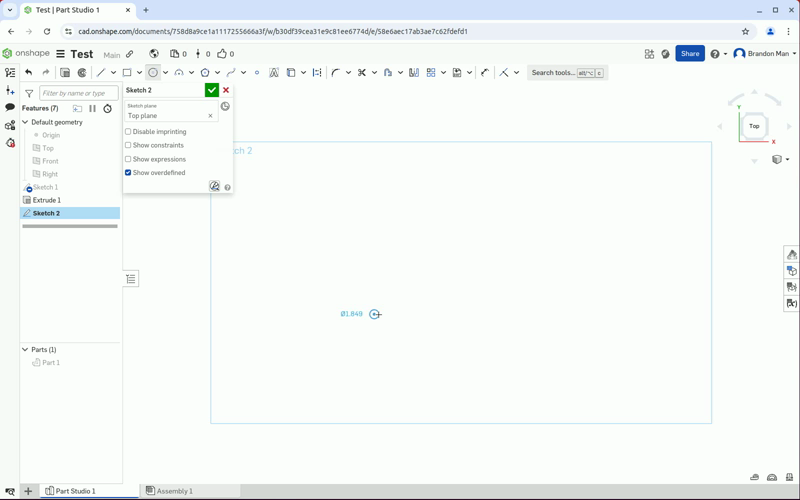
click(378, 314)
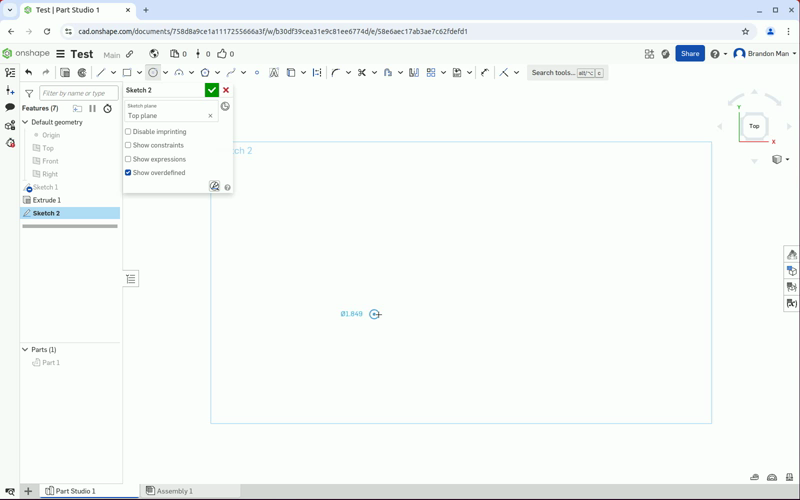
key(esc)
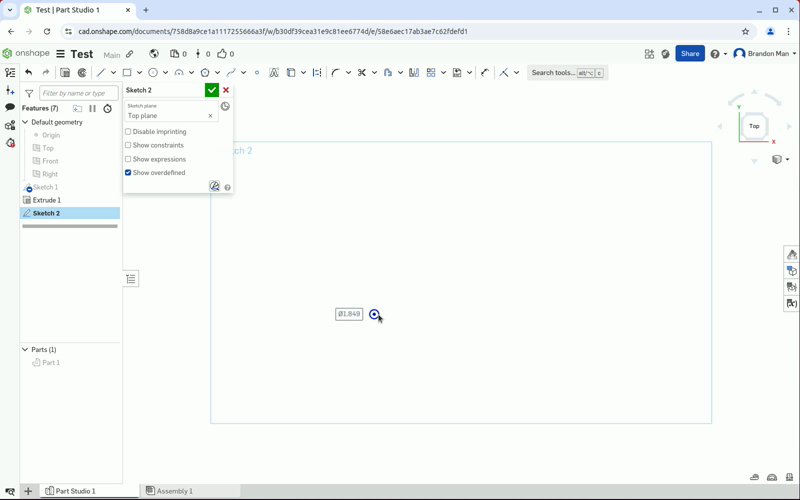
mouse_move(373, 317)
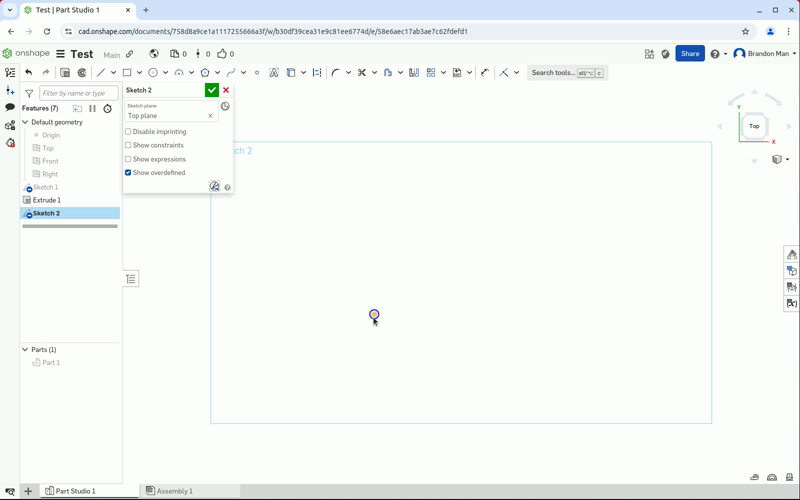
scroll(6)
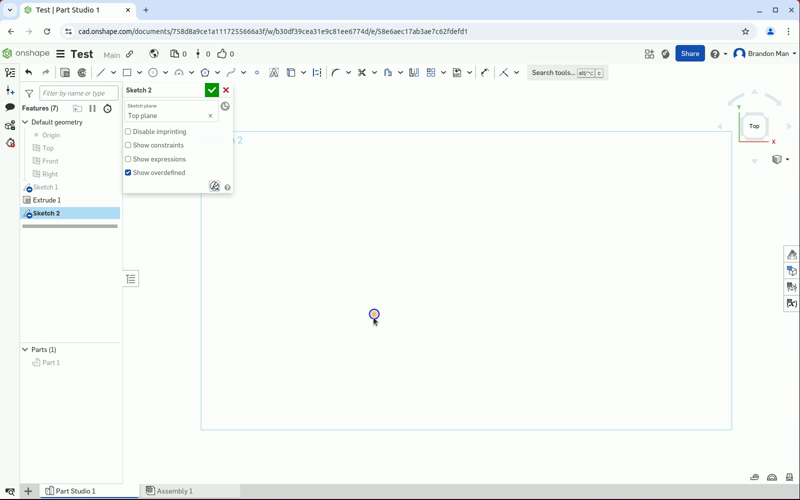
scroll(6)
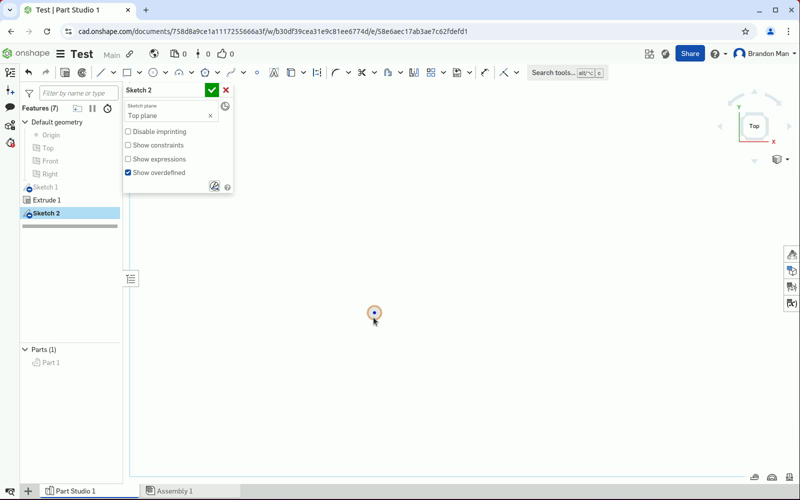
scroll(6)
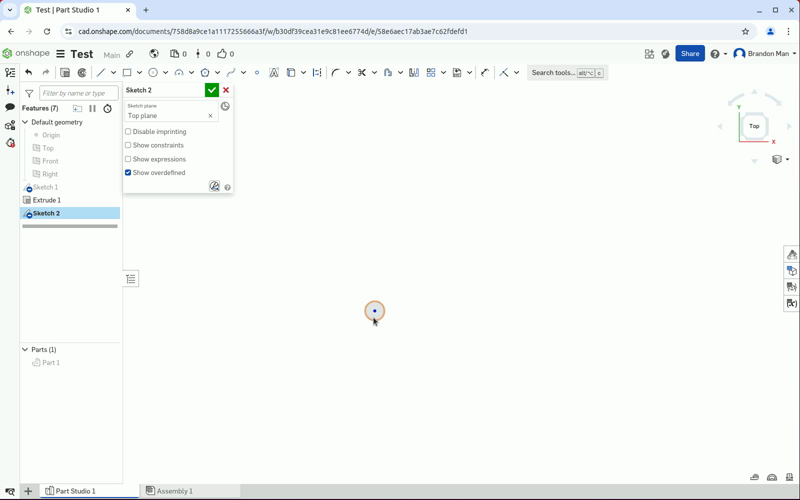
scroll(6)
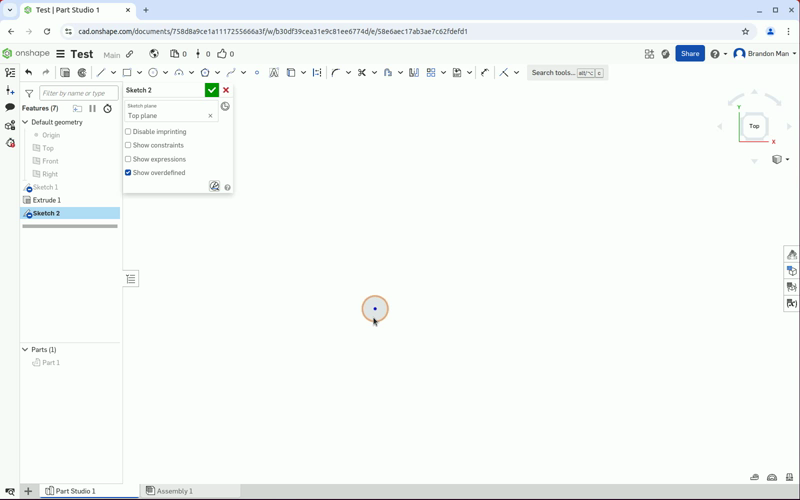
scroll(6)
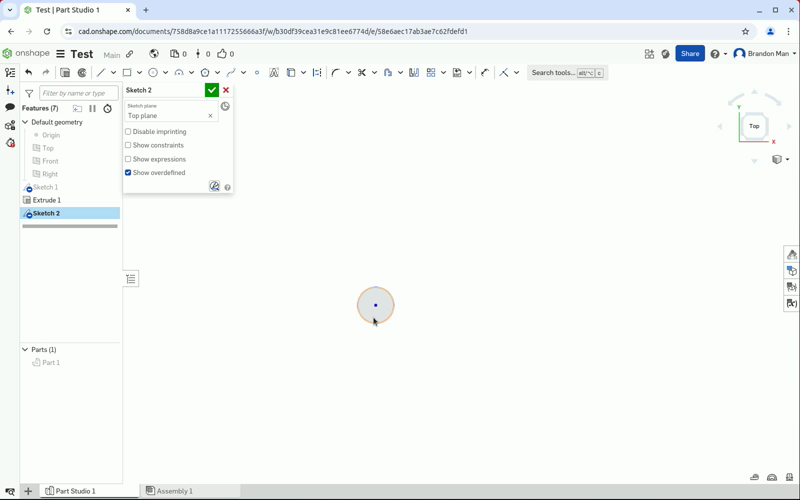
scroll(6)
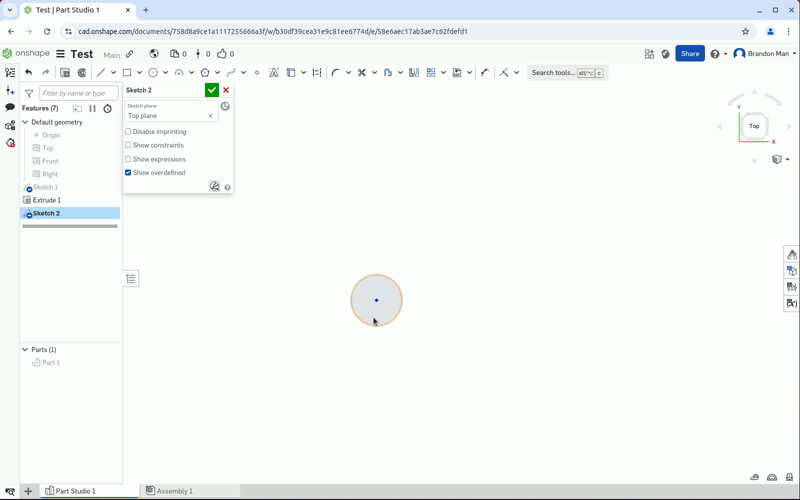
scroll(6)
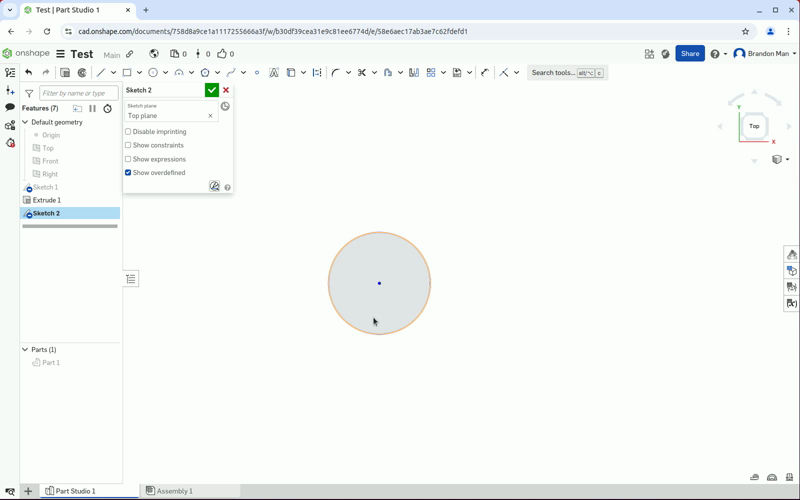
click(373, 317)
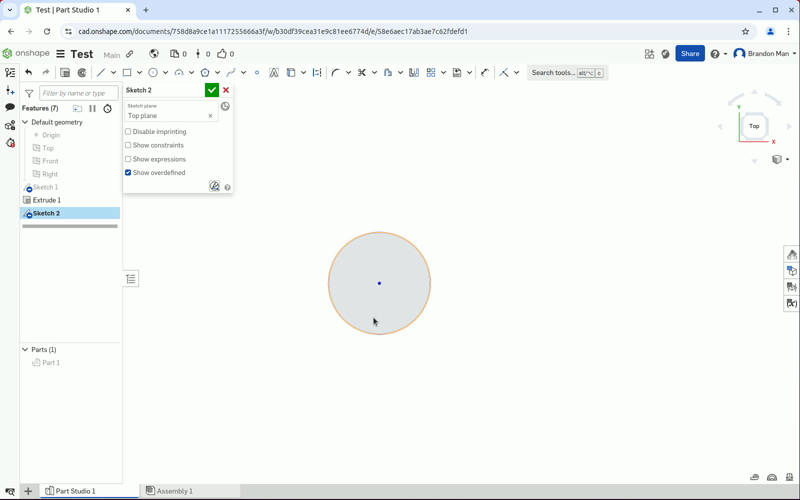
scroll(-6)
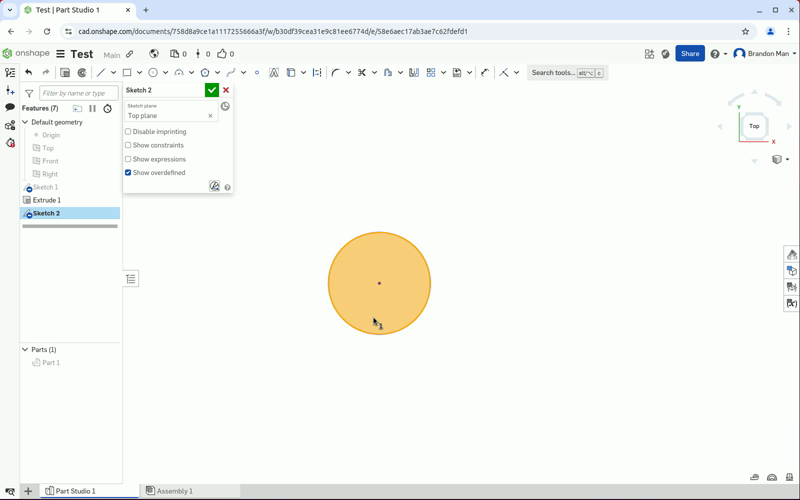
scroll(-6)
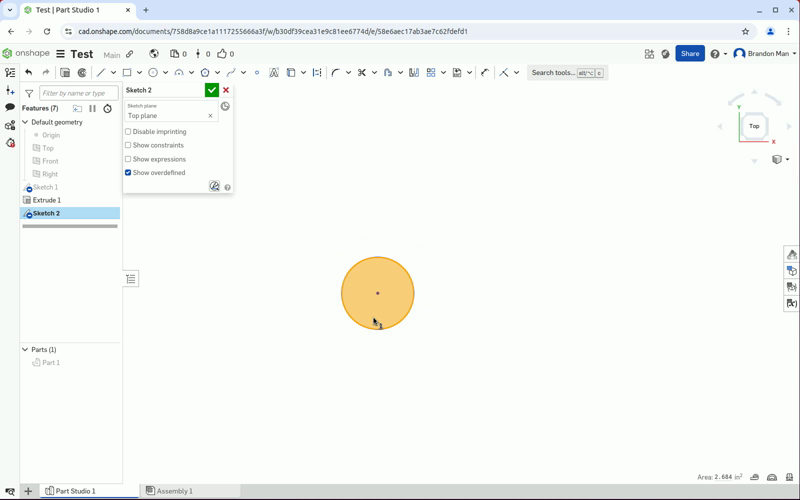
scroll(-6)
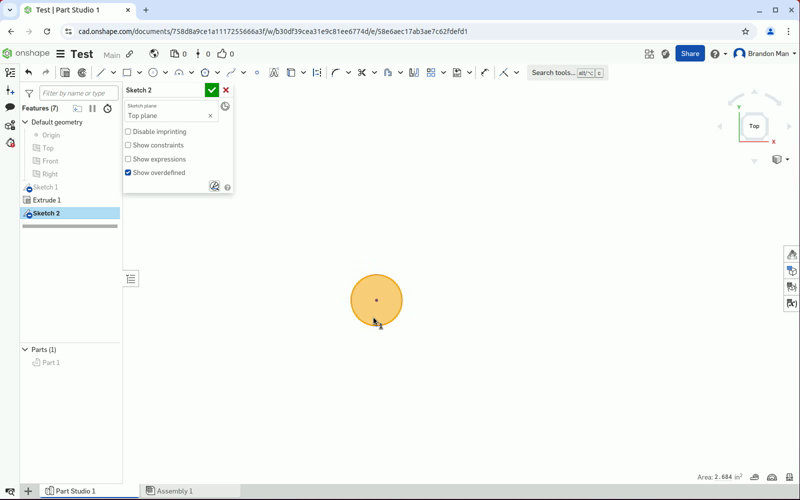
scroll(-6)
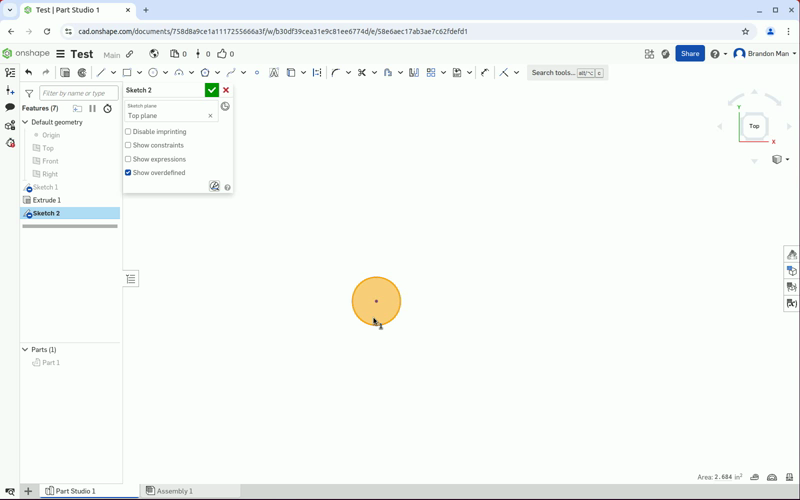
scroll(-6)
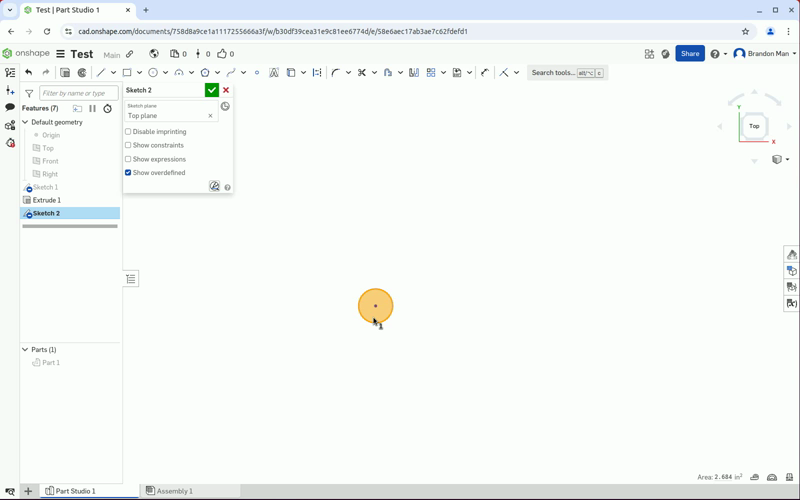
scroll(-6)
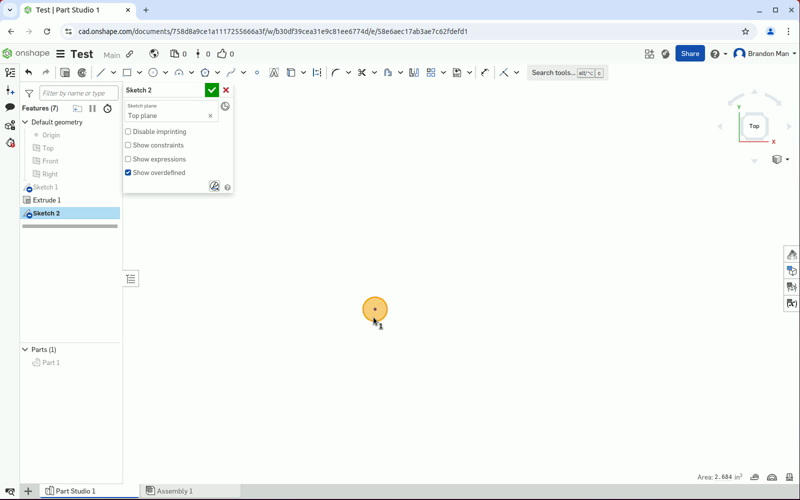
scroll(-6)
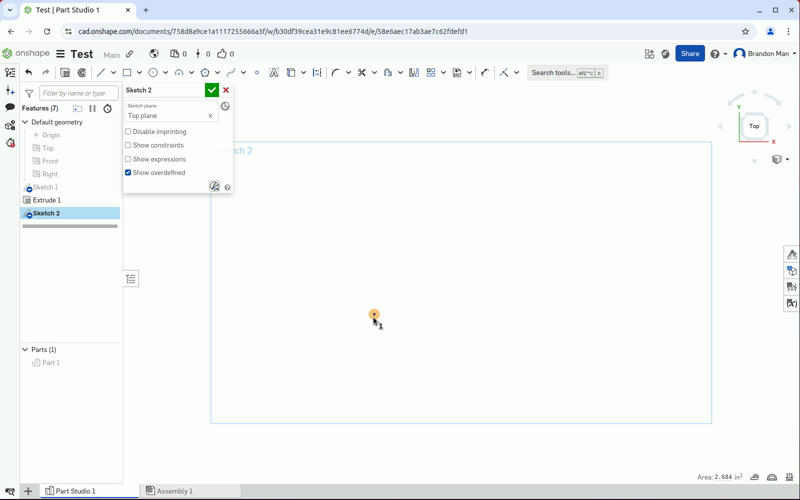
mouse_move(73, 352)
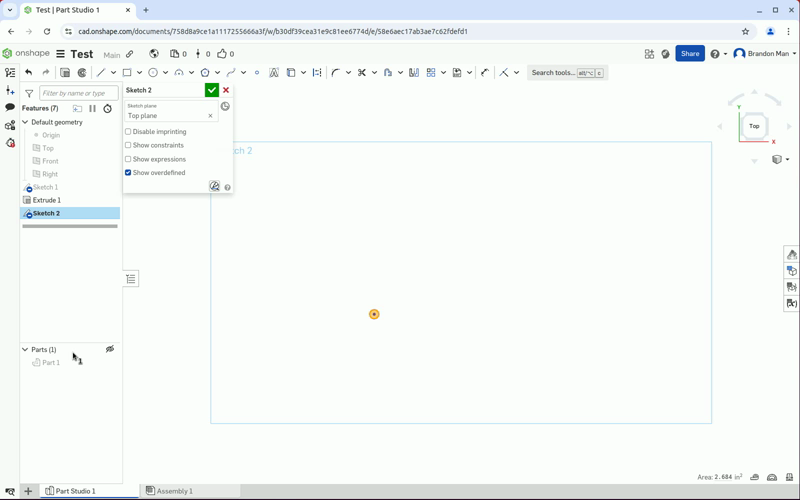
key(shift+y)
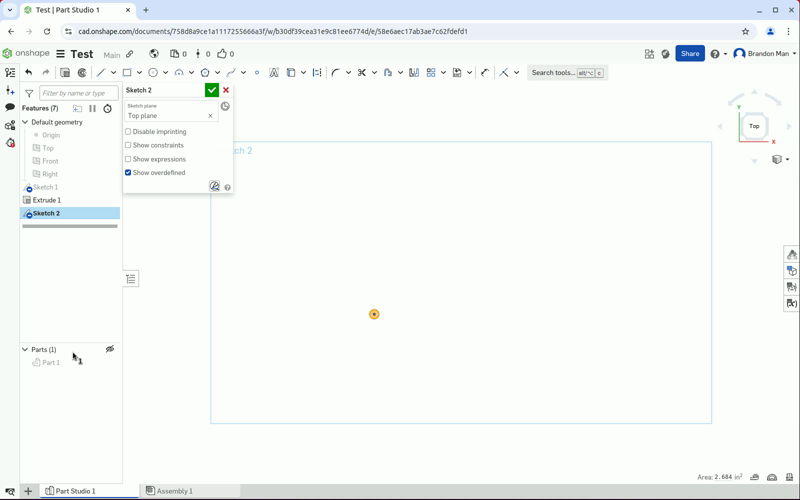
key(shift+e)
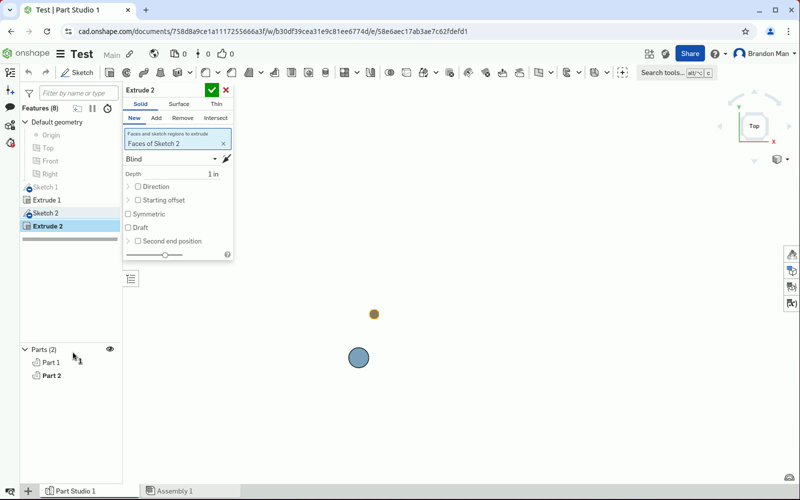
mouse_move(143, 106)
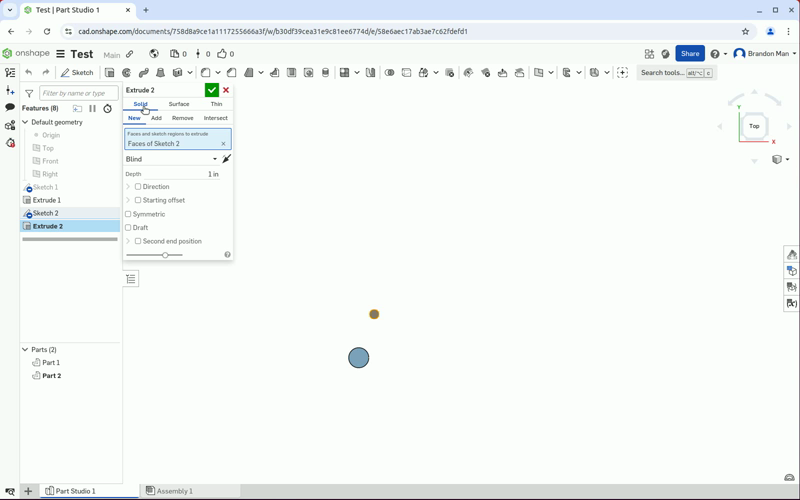
click(143, 106)
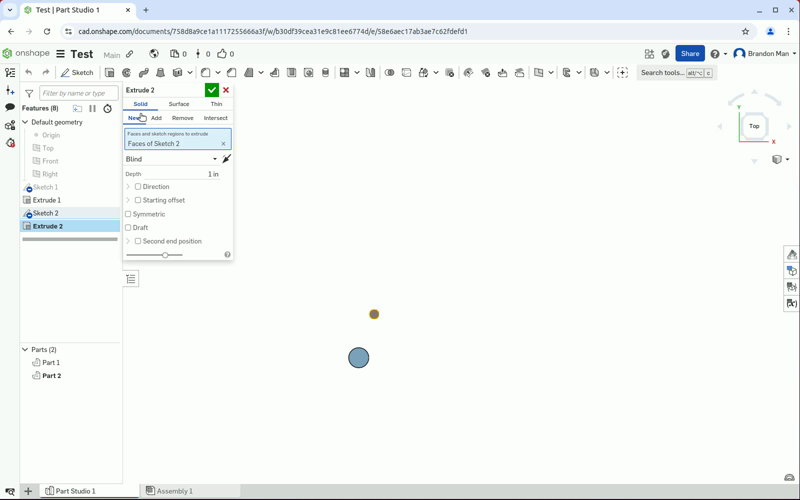
mouse_move(137, 120)
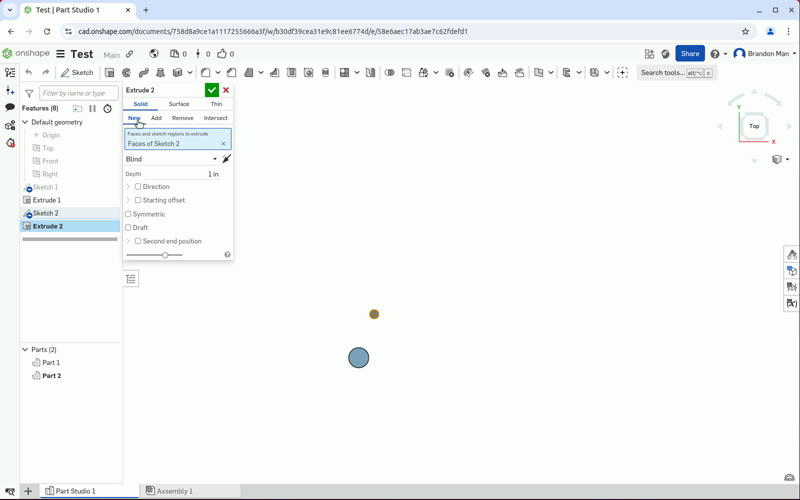
click(137, 120)
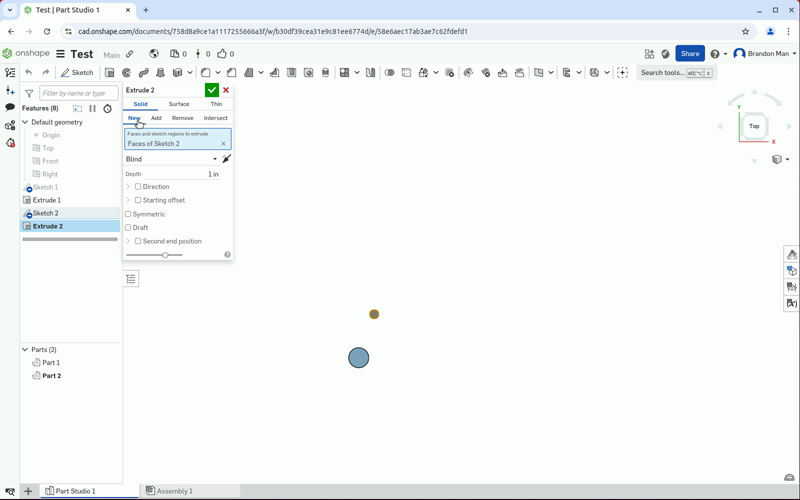
key(tab, 4)
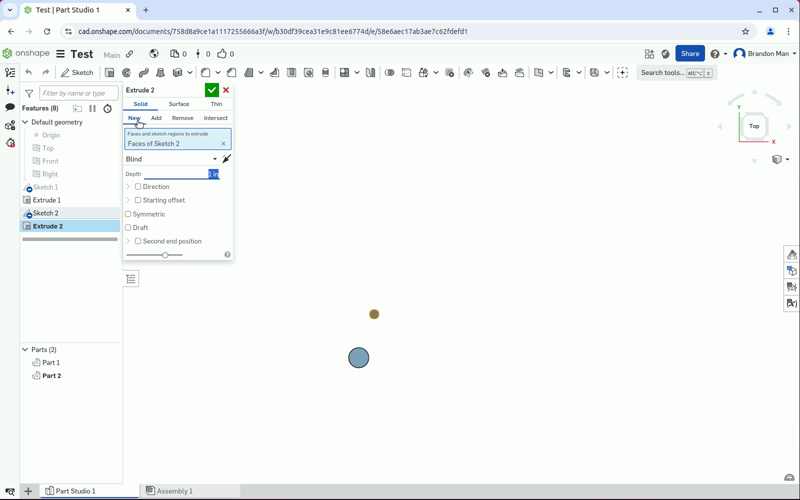
text(2.648)
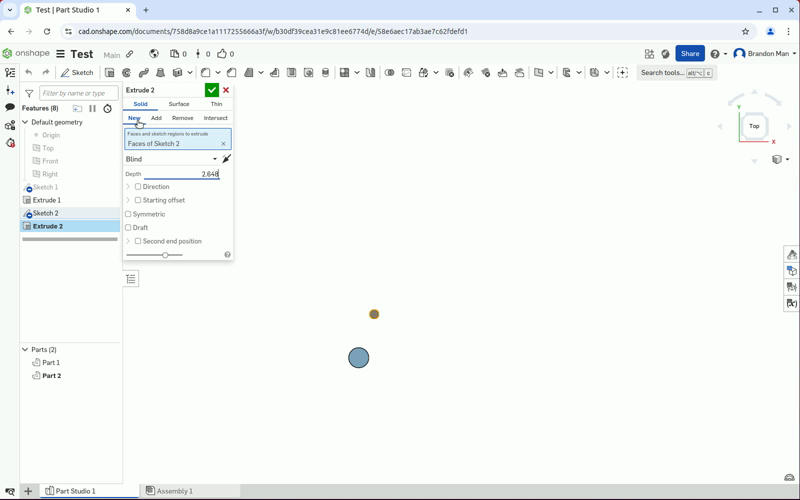
key(enter)
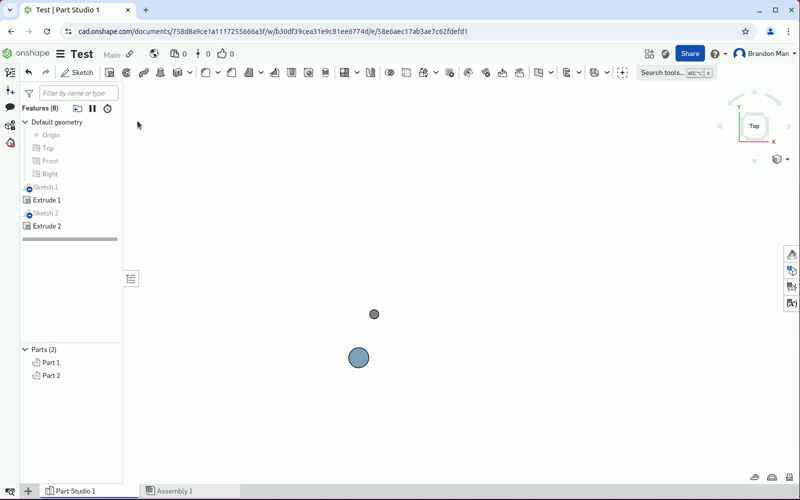
key(shift+h)
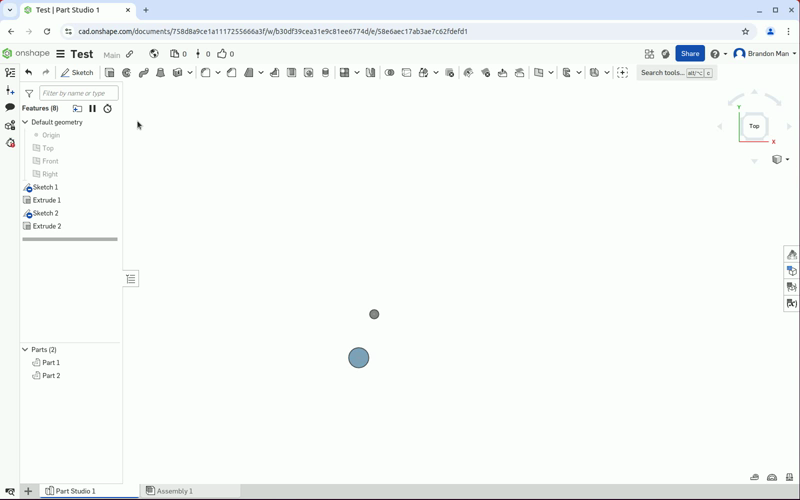
key(shift+h)
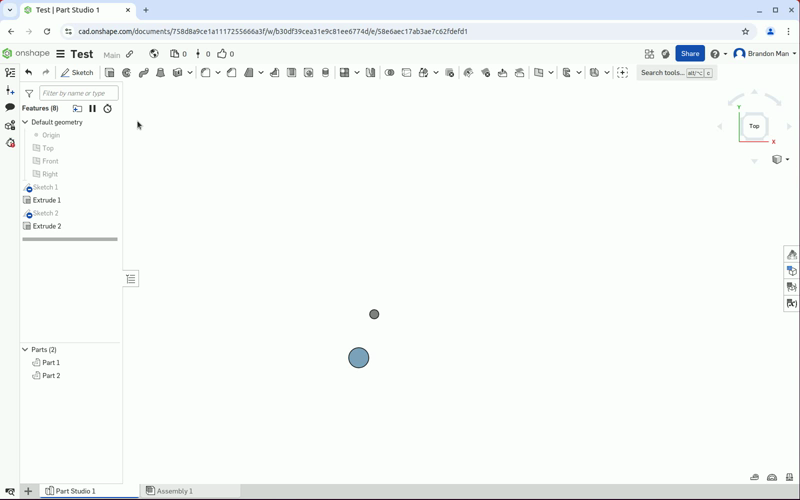
mouse_move(73, 189)
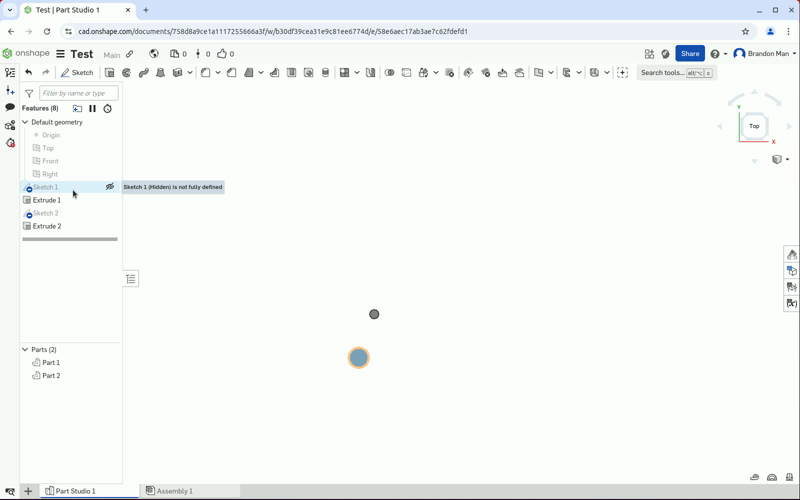
click(73, 189)
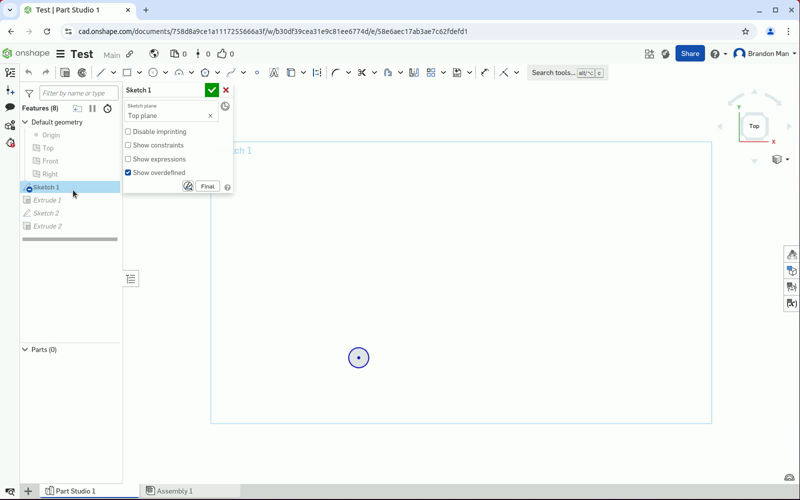
mouse_move(229, 92)
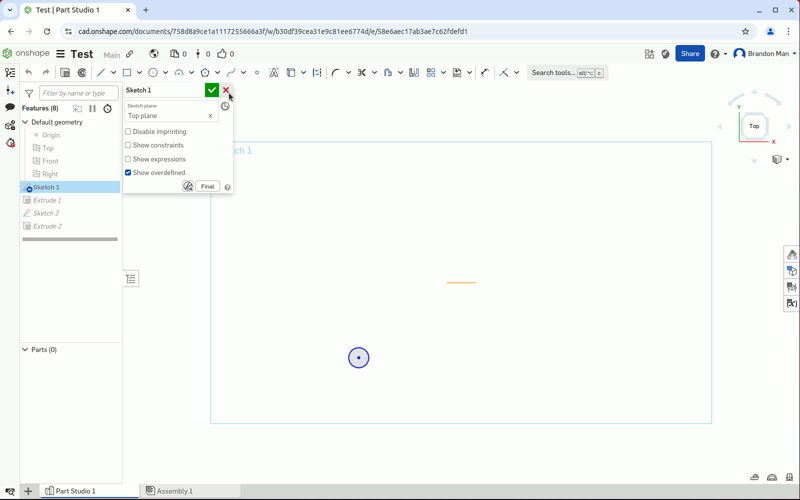
click(229, 92)
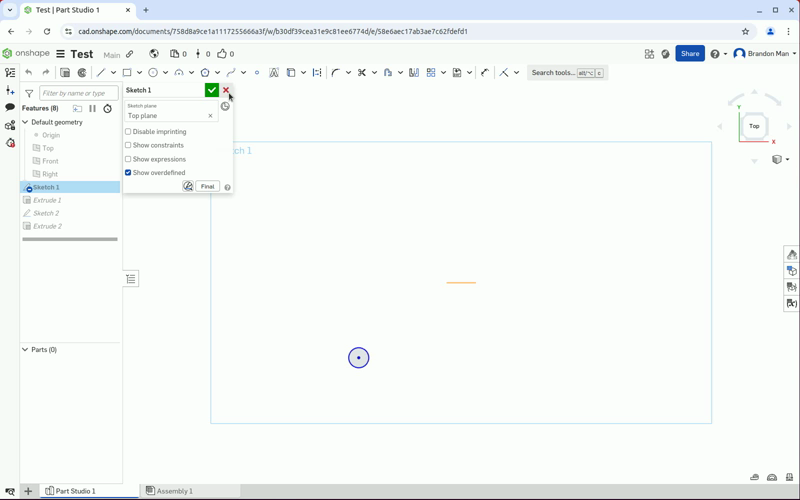
key(shift+s)
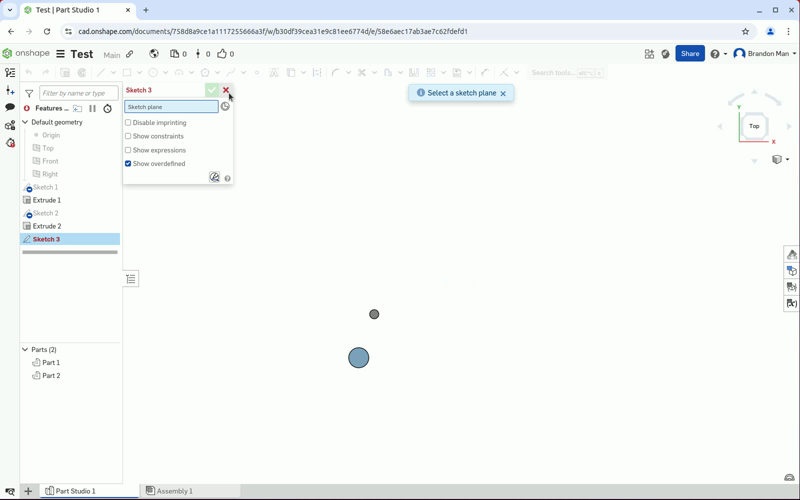
mouse_move(73, 150)
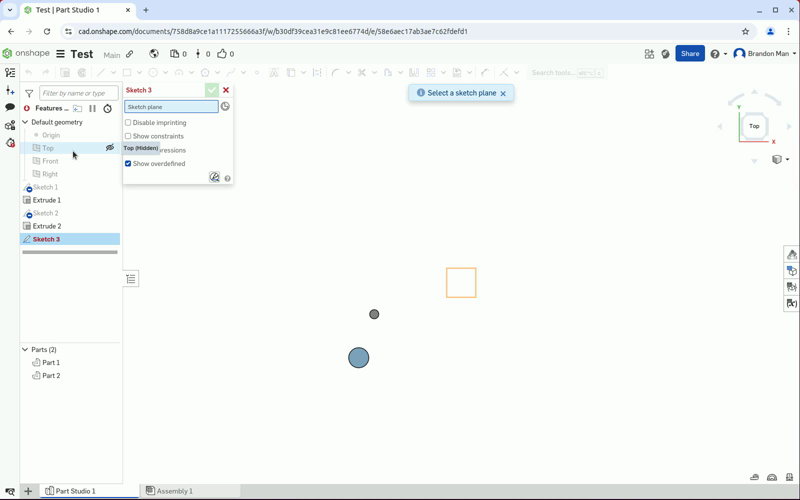
click(73, 150)
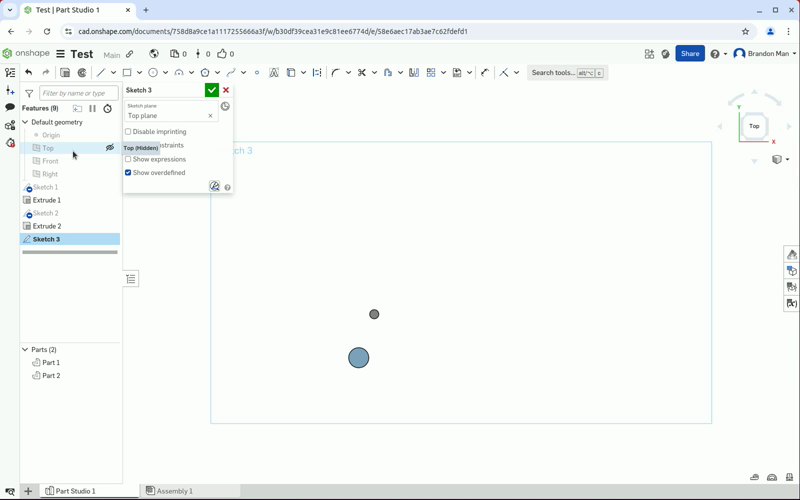
mouse_move(73, 352)
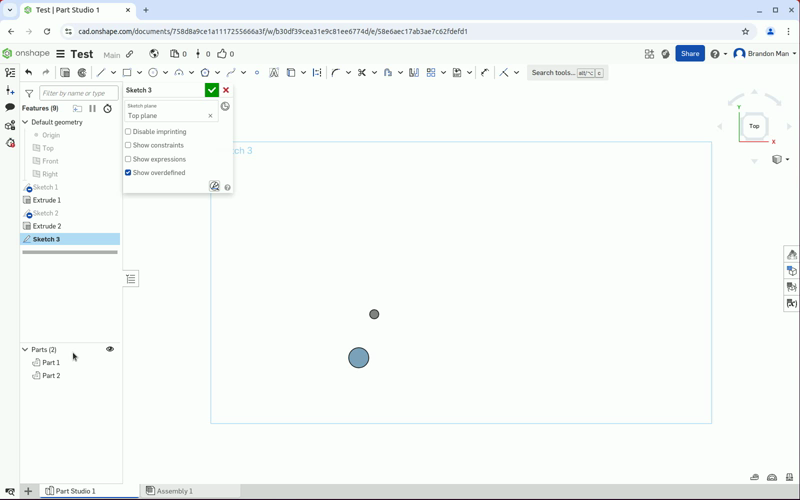
key(y)
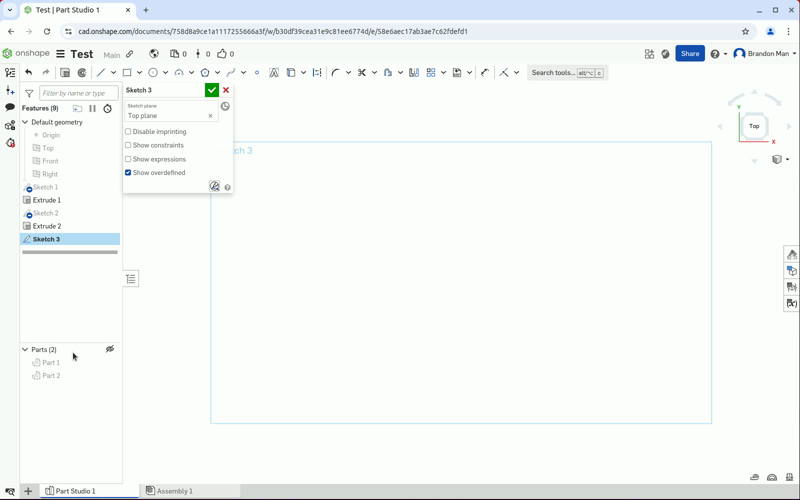
key(l)
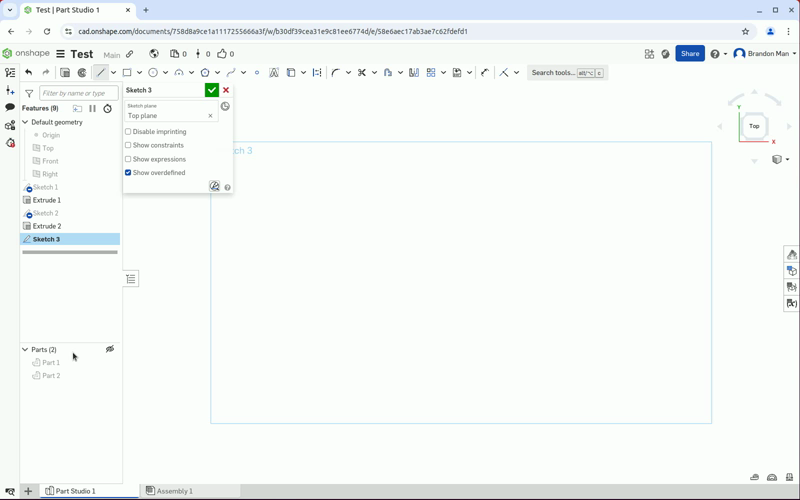
key_down(shift)
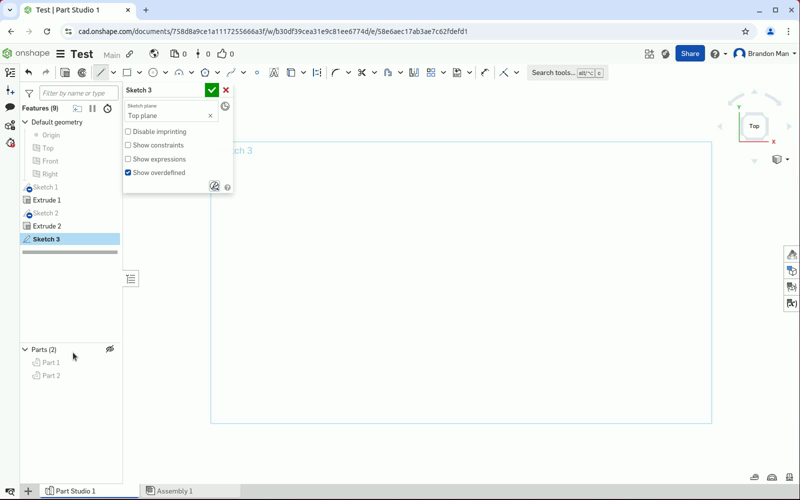
mouse_move(460, 299)
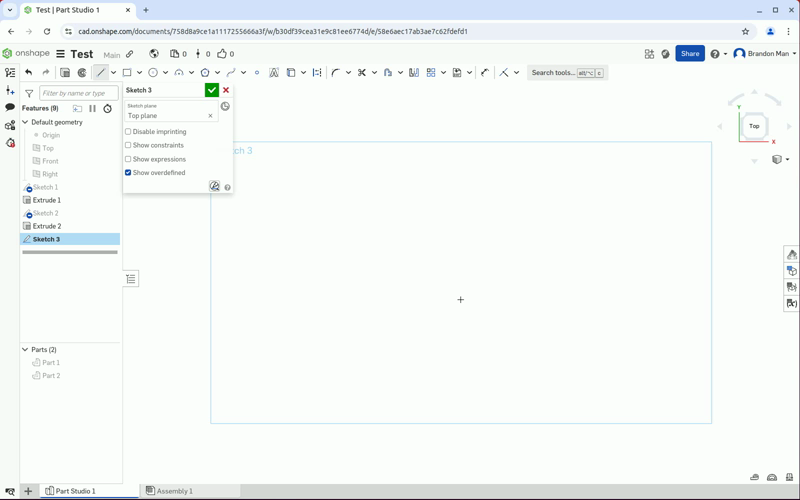
click(460, 299)
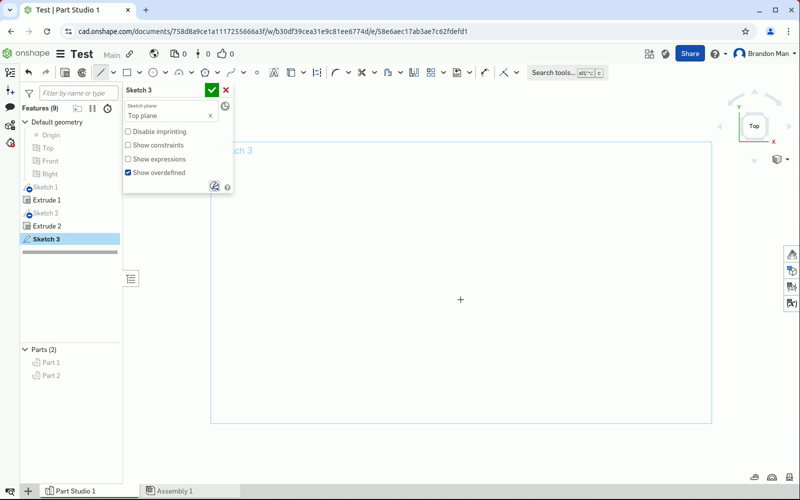
key_up(shift)
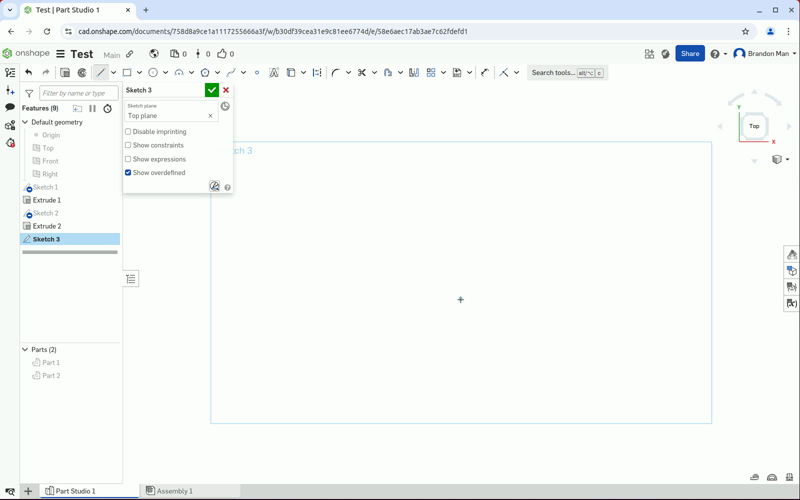
key_down(shift)
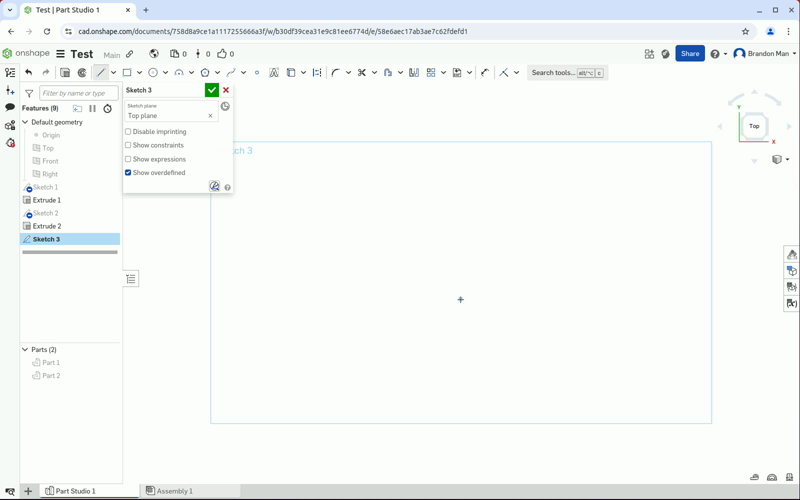
mouse_move(490, 299)
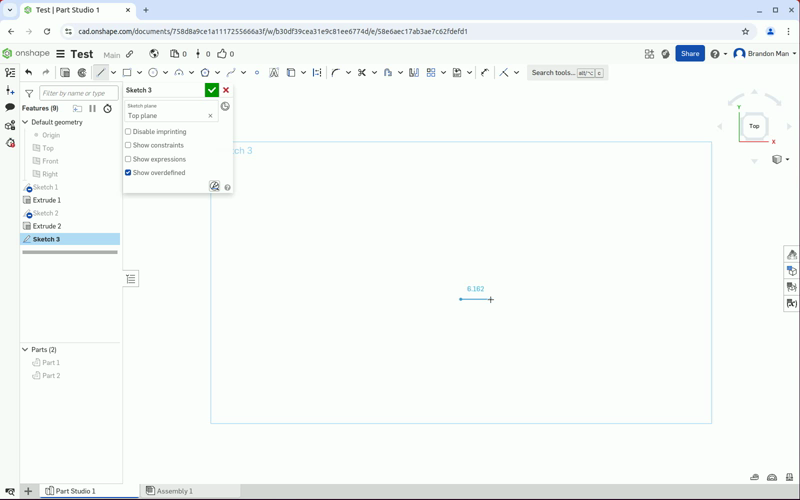
mouse_move(480, 299)
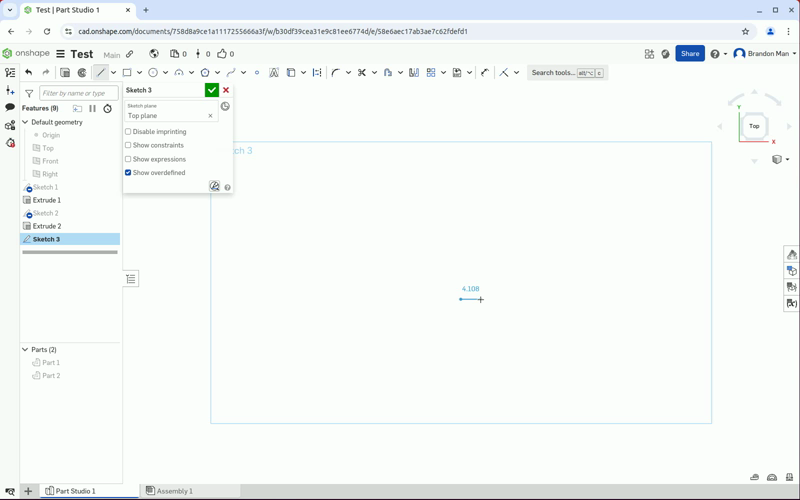
click(480, 299)
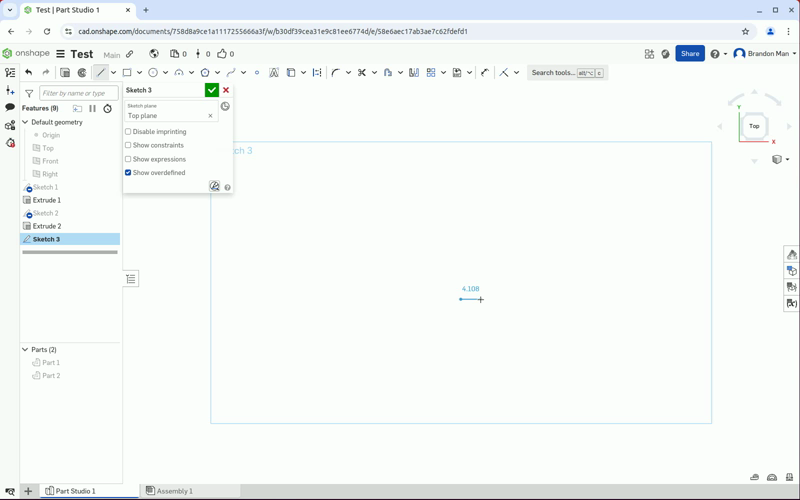
key_up(shift)
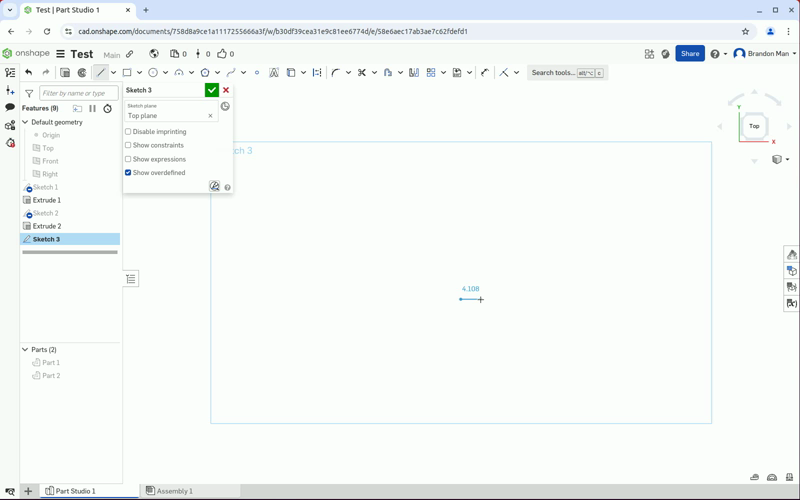
key_down(shift)
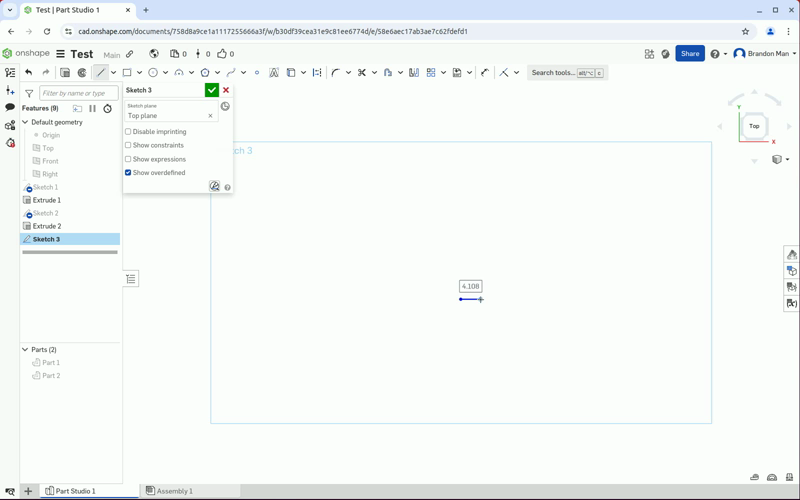
mouse_move(510, 299)
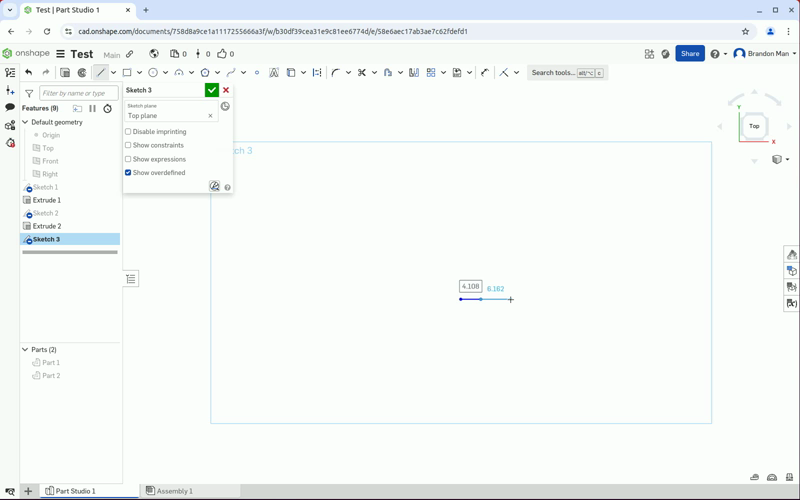
mouse_move(480, 282)
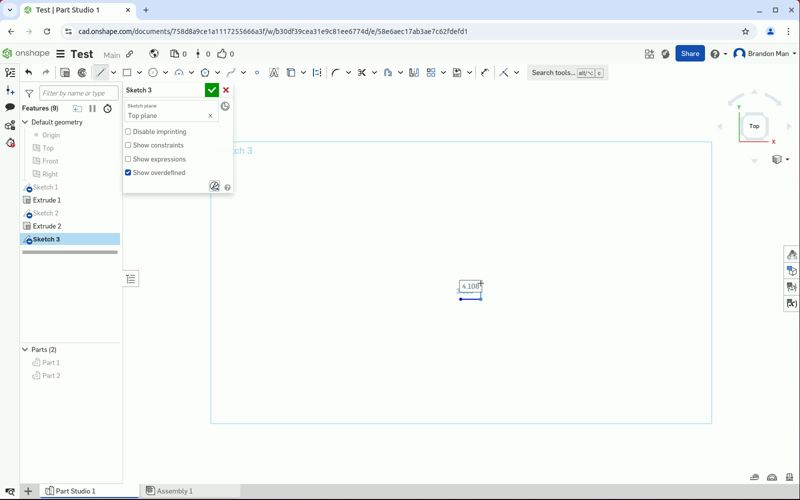
click(480, 282)
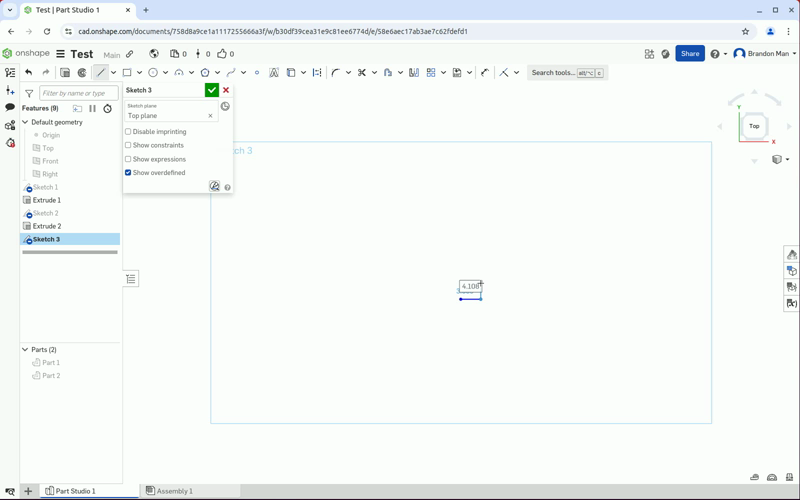
key_up(shift)
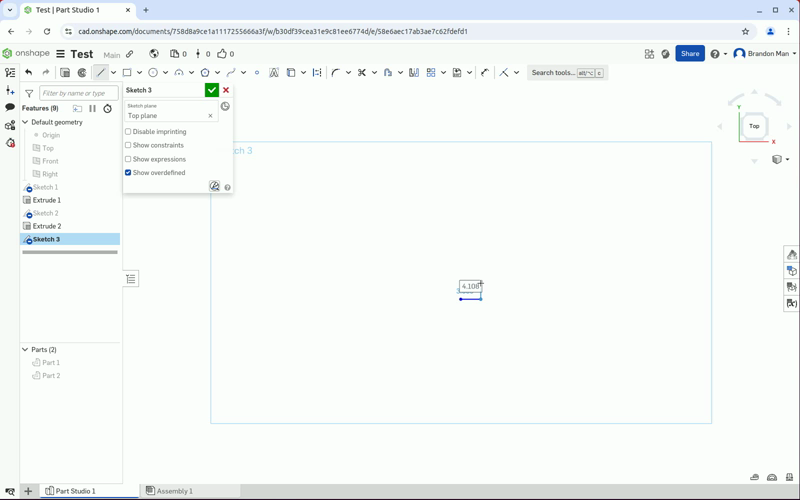
key_down(shift)
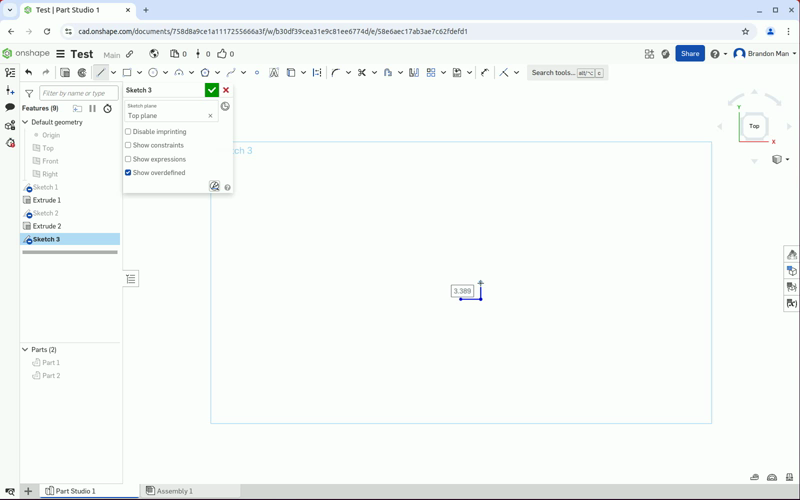
mouse_move(510, 282)
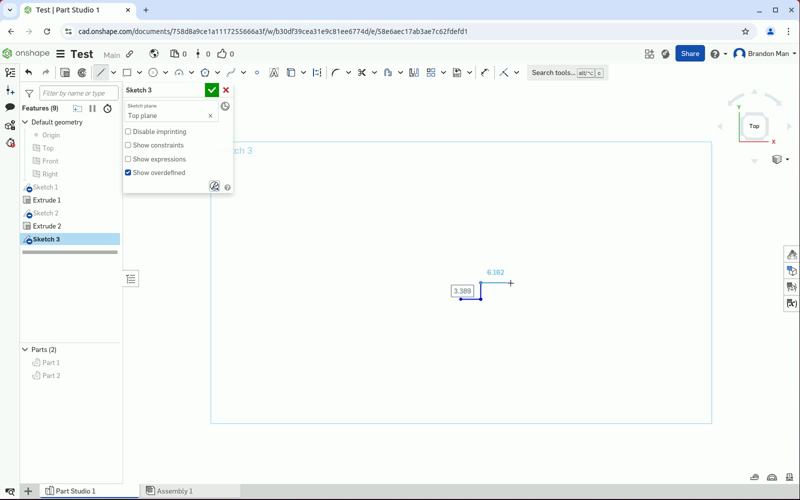
mouse_move(460, 282)
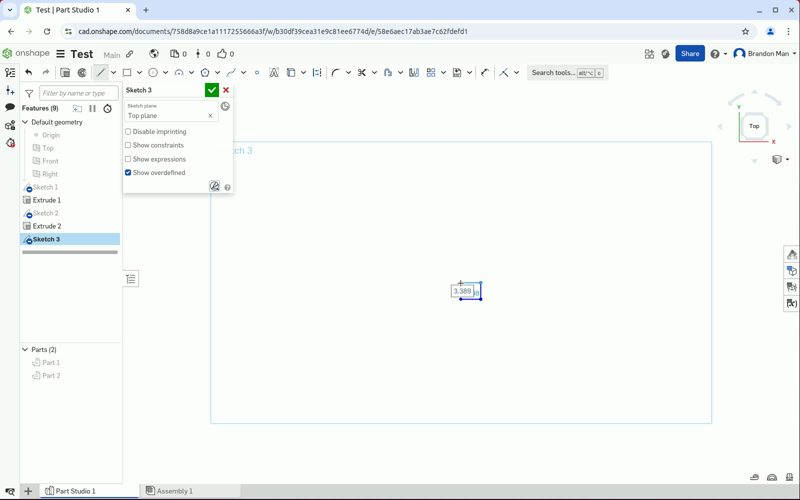
click(460, 282)
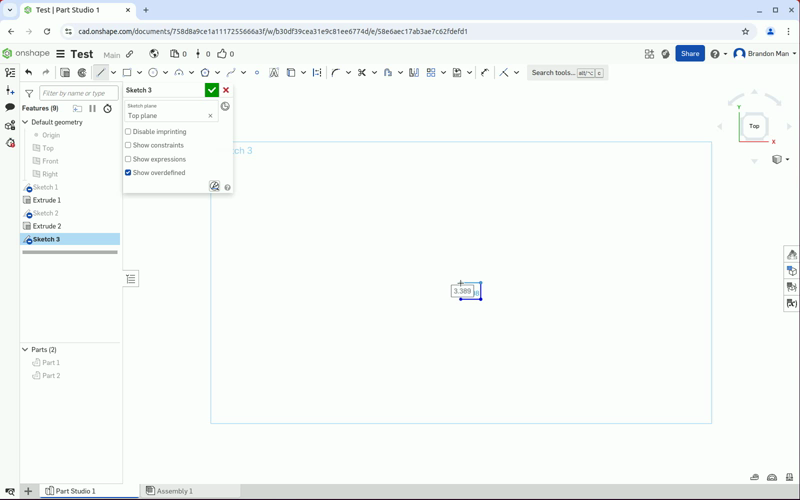
key_up(shift)
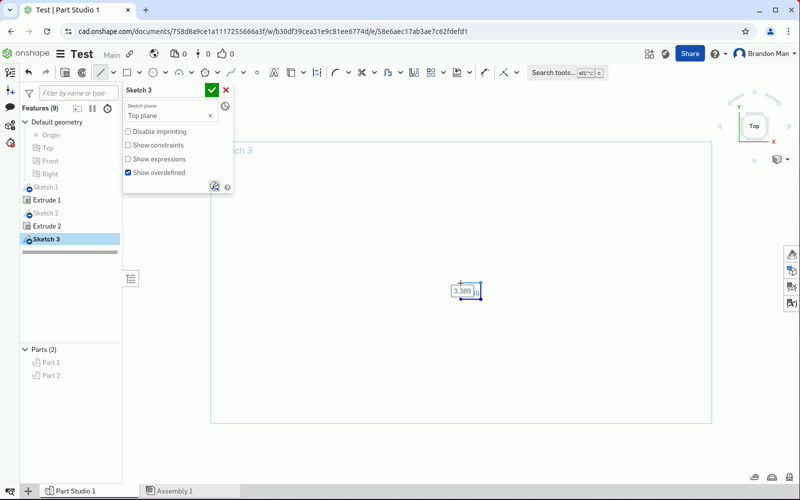
mouse_move(490, 282)
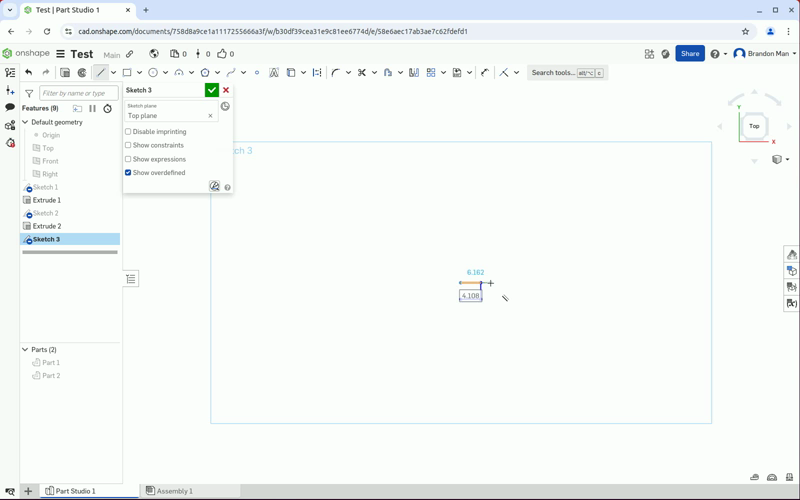
key_down(shift)
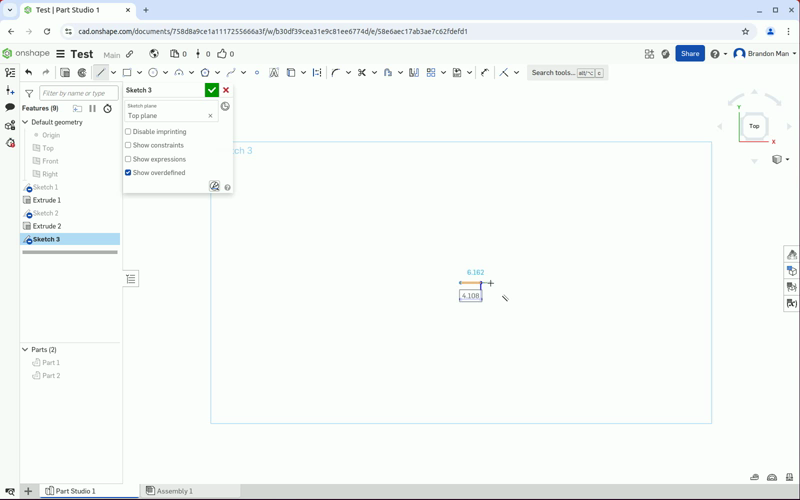
mouse_move(460, 299)
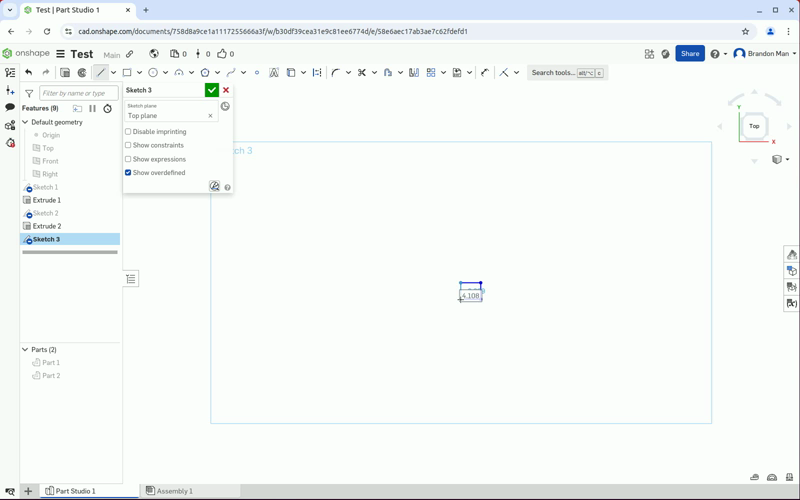
key_up(shift)
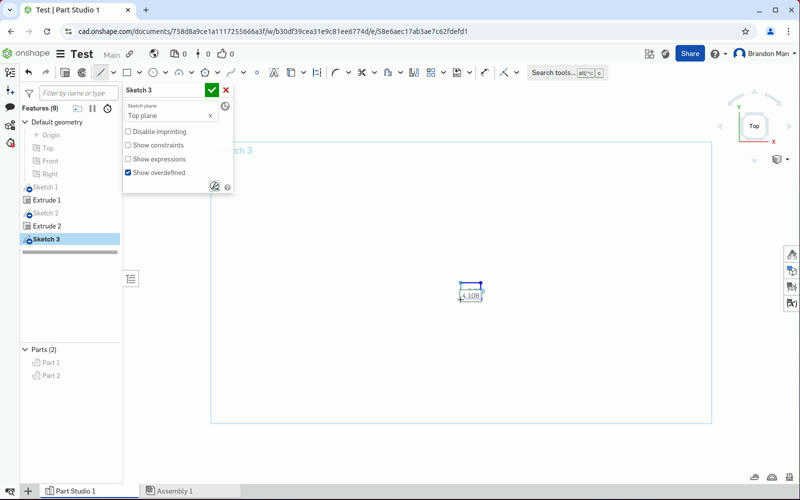
click(460, 299)
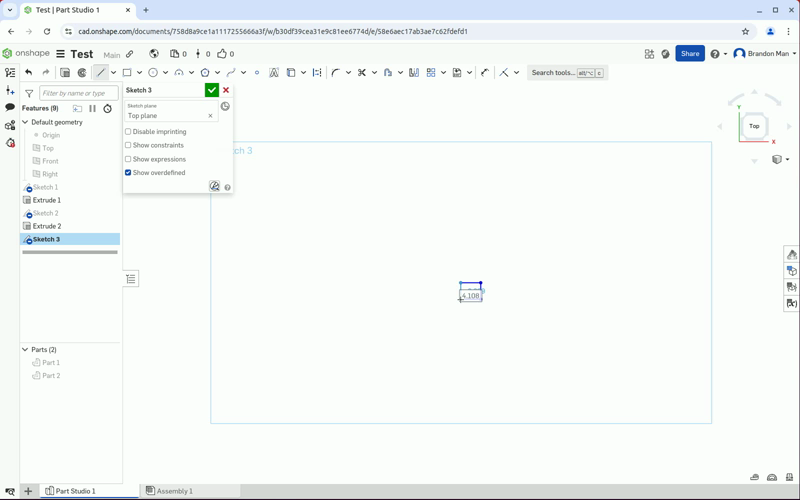
key(esc)
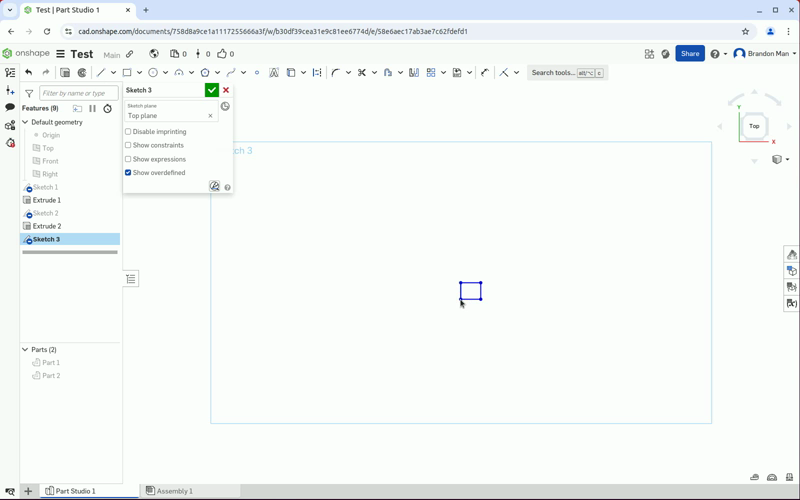
mouse_move(478, 297)
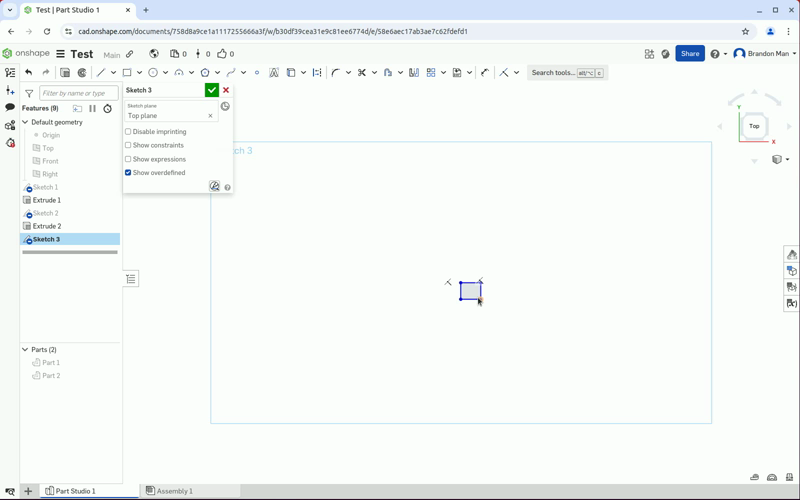
scroll(6)
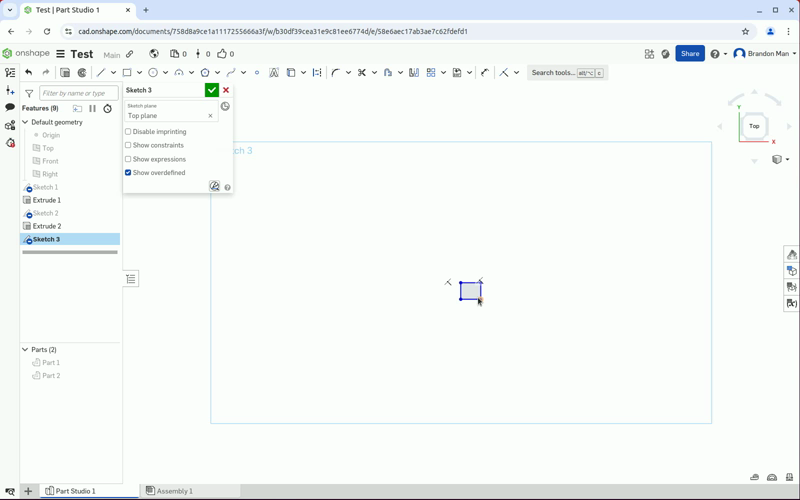
scroll(6)
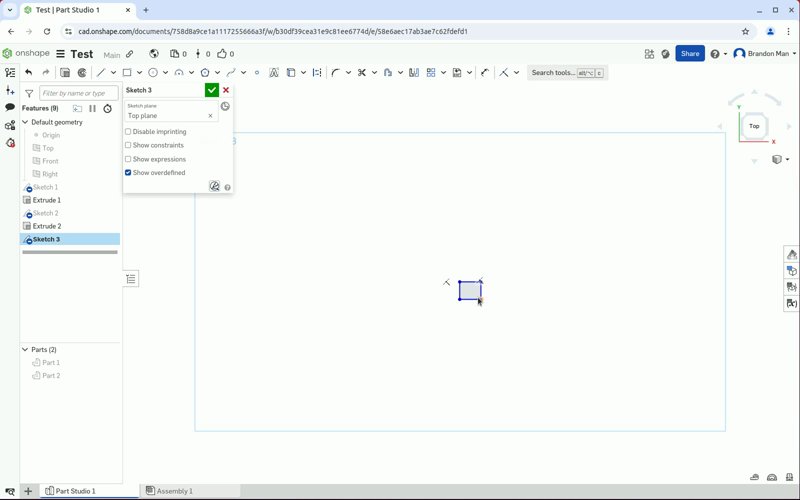
scroll(6)
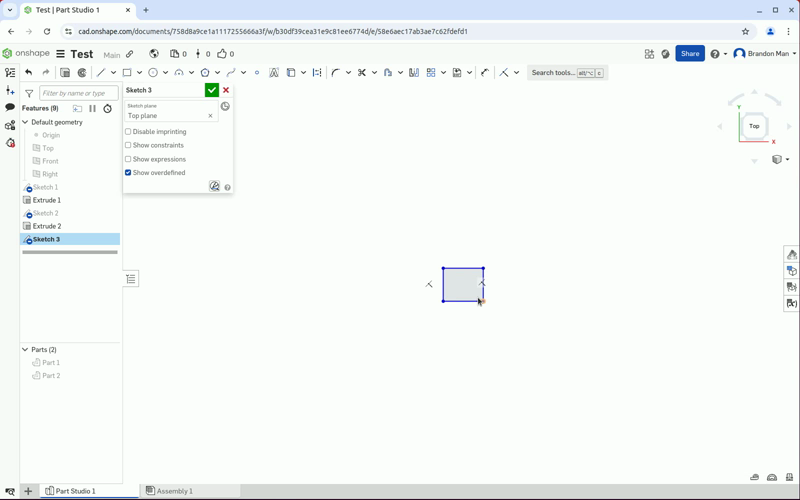
scroll(6)
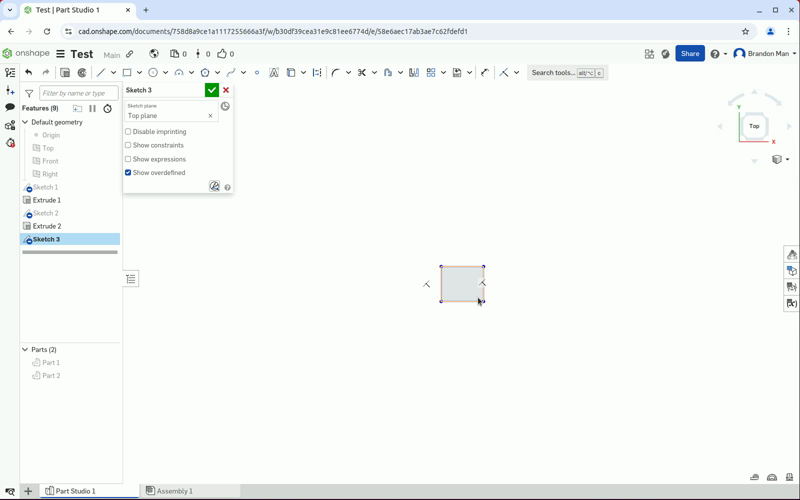
scroll(6)
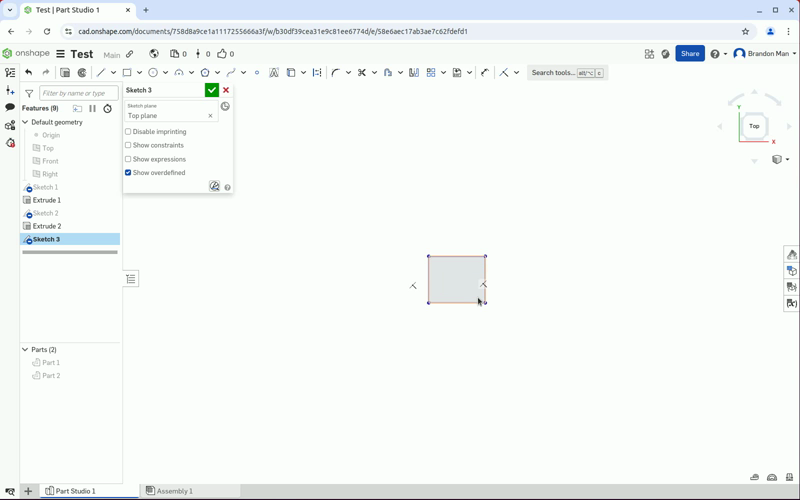
scroll(6)
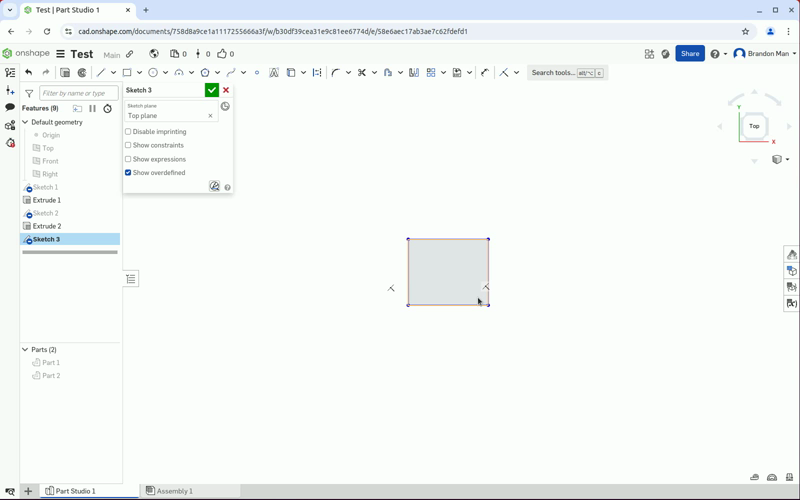
scroll(6)
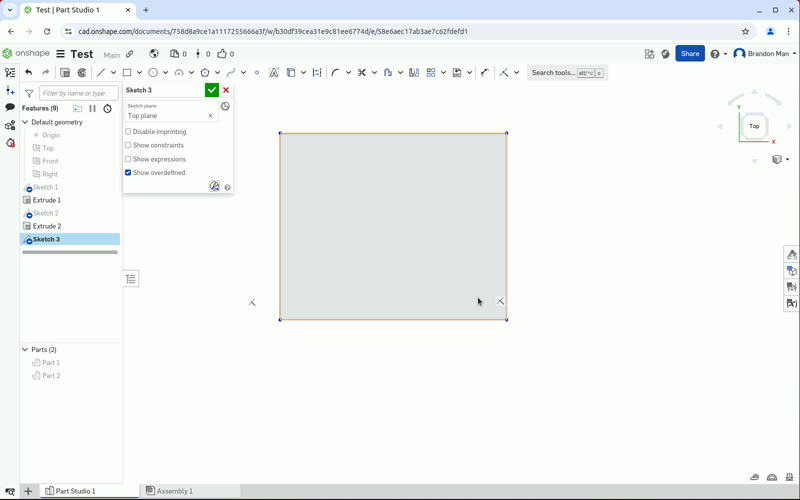
click(478, 297)
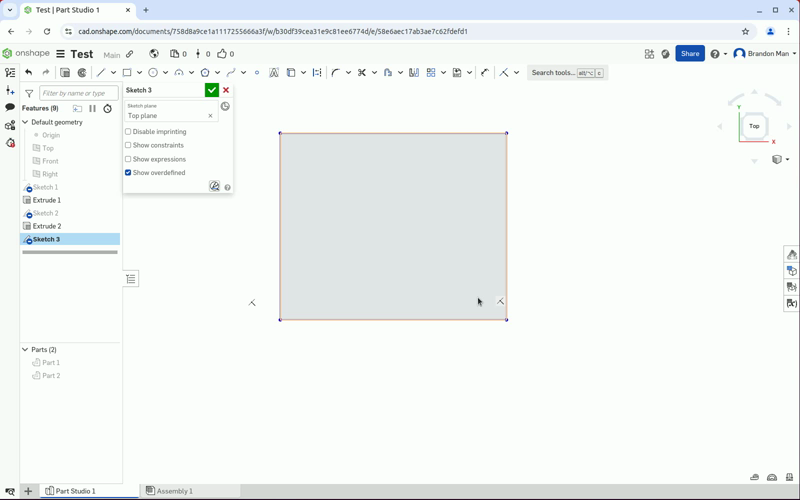
scroll(-6)
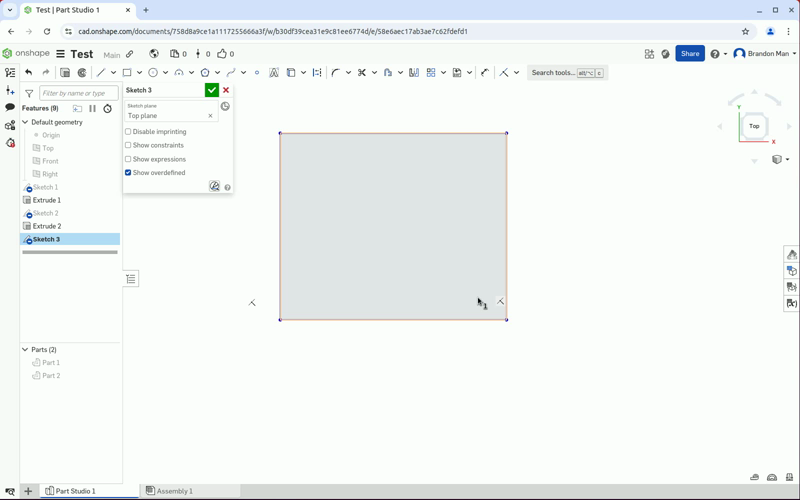
scroll(-6)
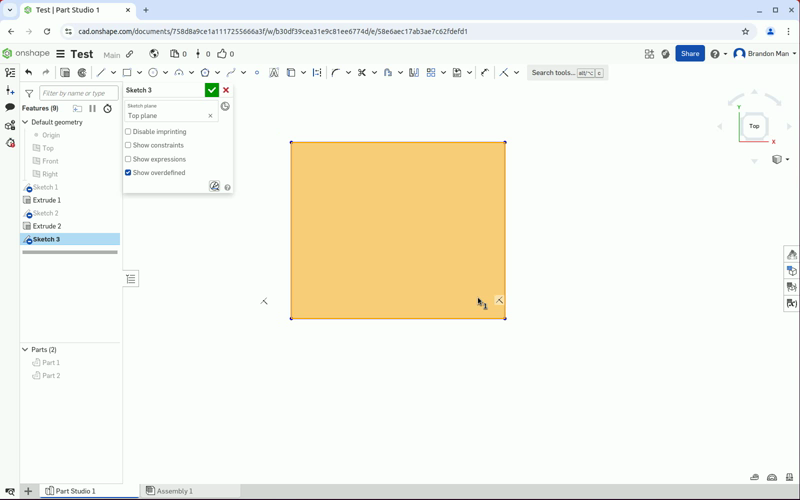
scroll(-6)
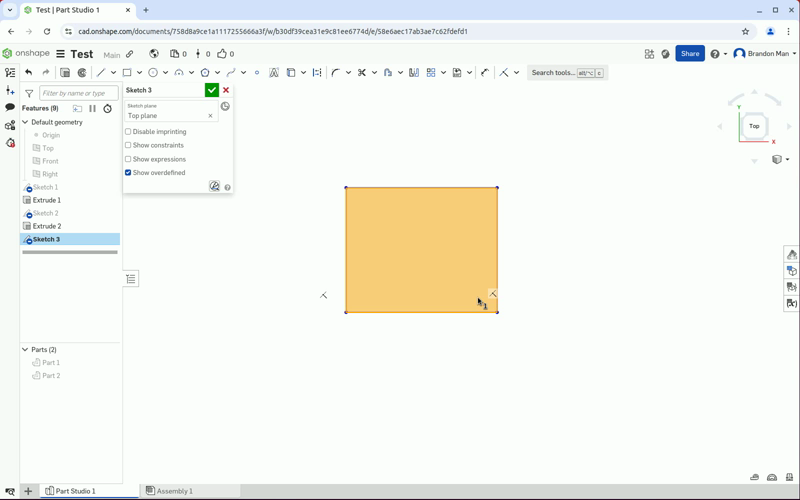
scroll(-6)
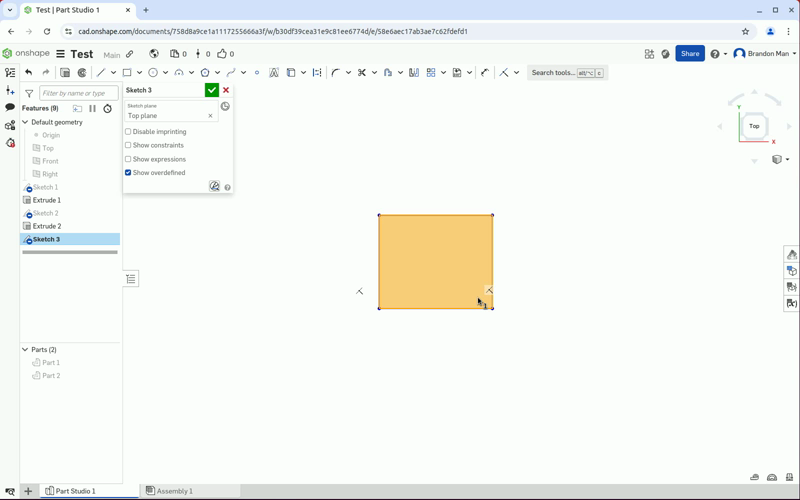
scroll(-6)
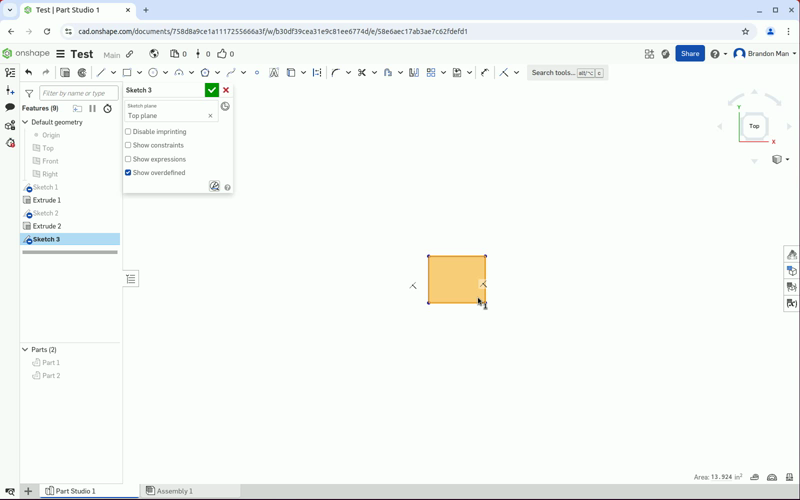
scroll(-6)
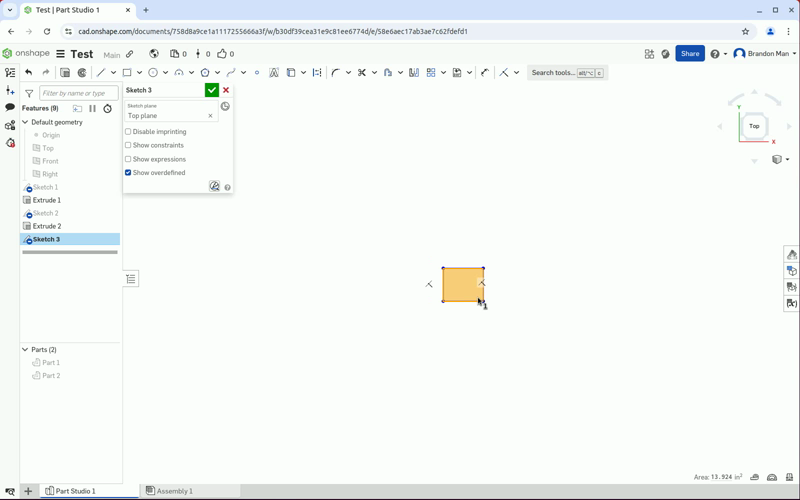
scroll(-6)
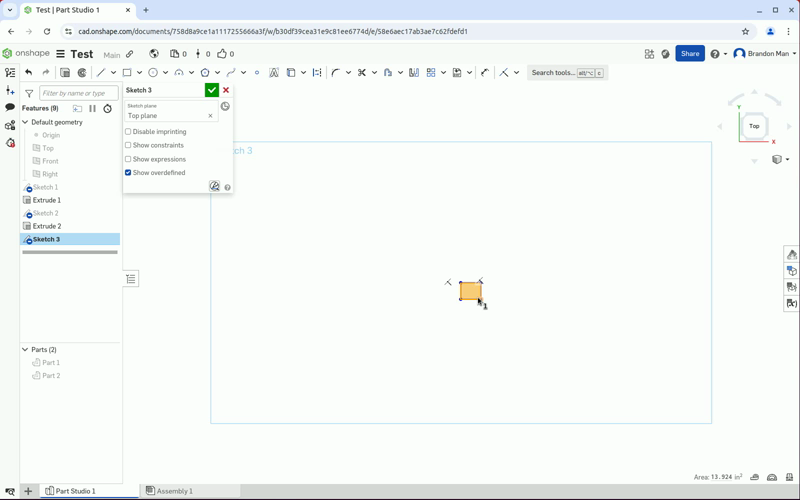
mouse_move(73, 352)
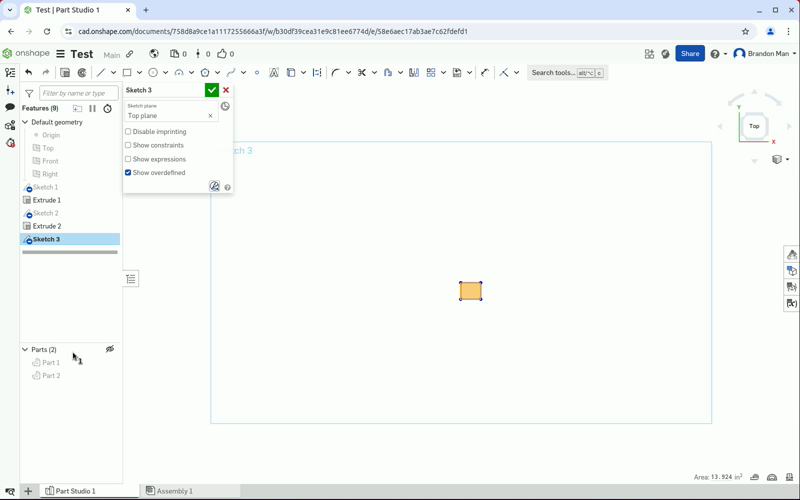
key(shift+y)
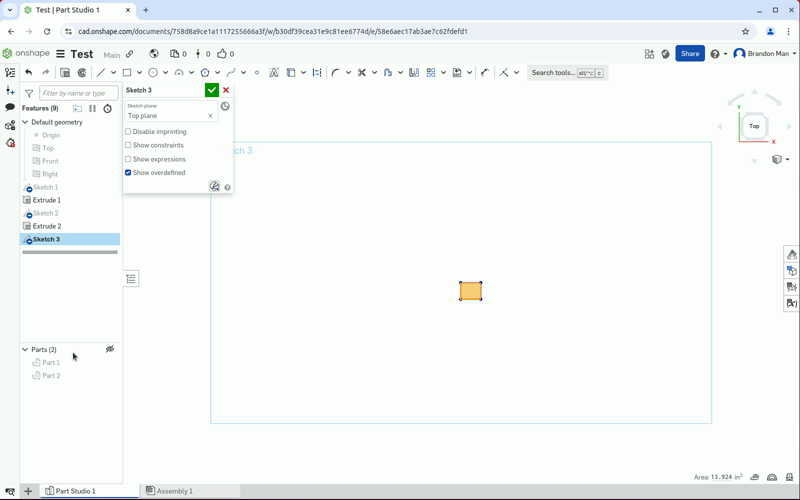
key(shift+e)
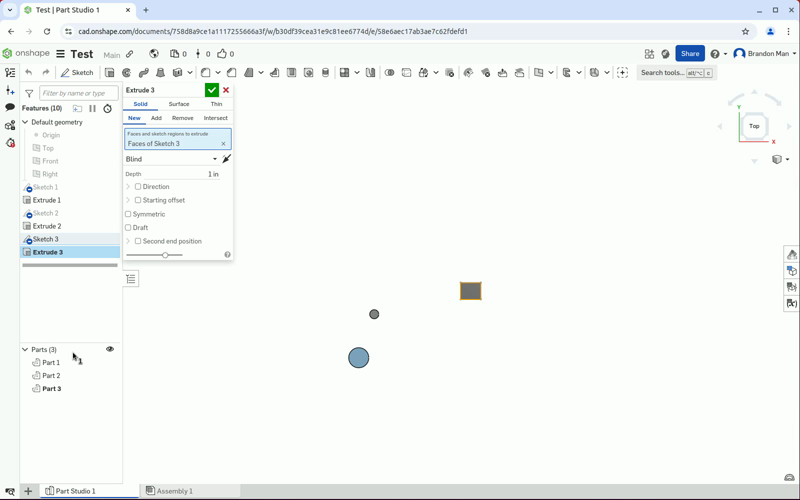
mouse_move(143, 106)
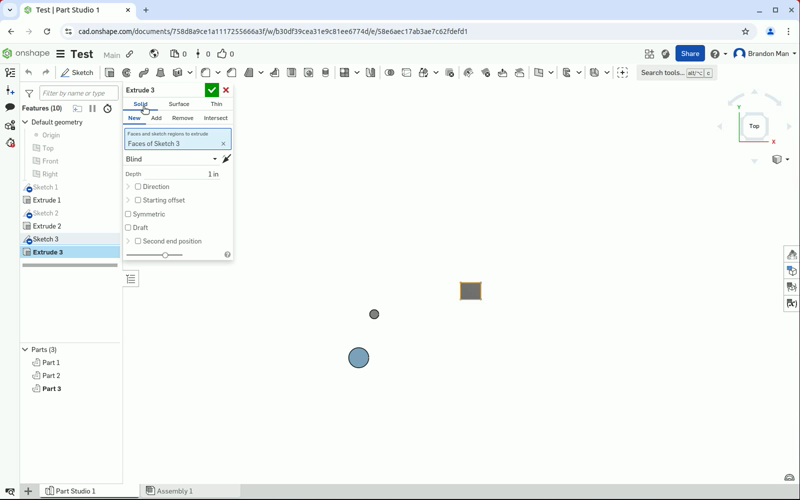
click(143, 106)
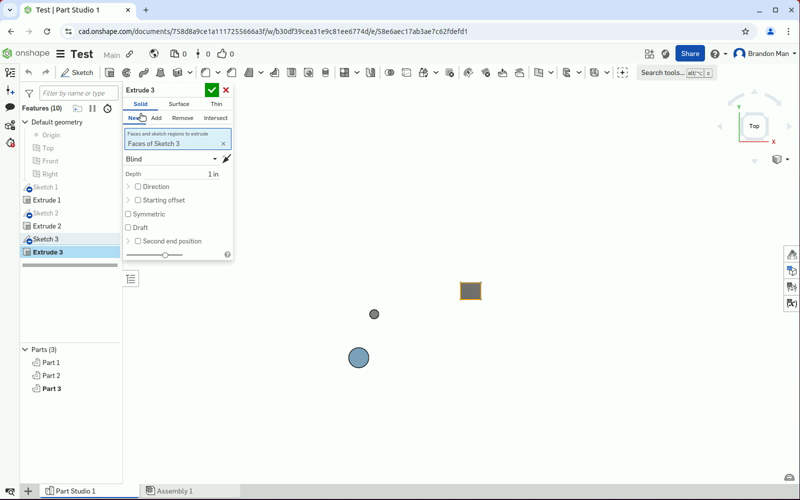
mouse_move(137, 120)
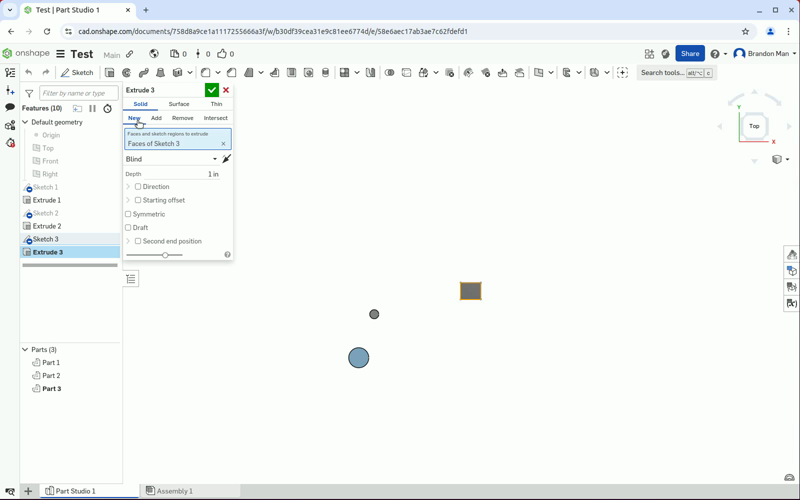
click(137, 120)
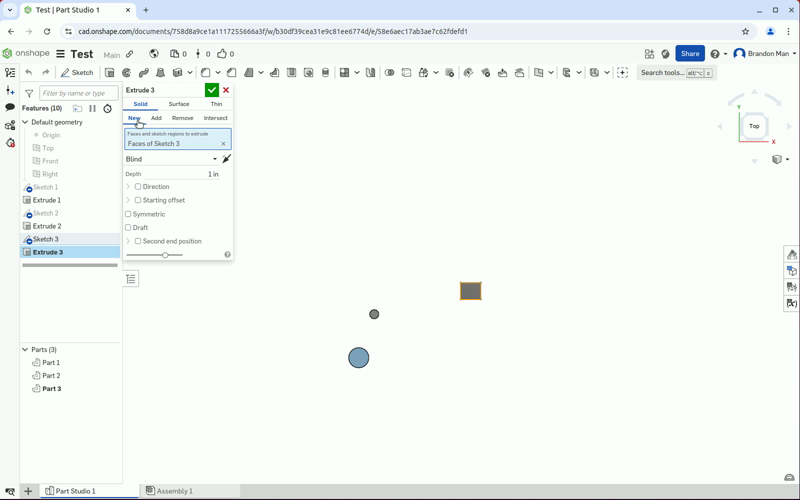
key(tab, 4)
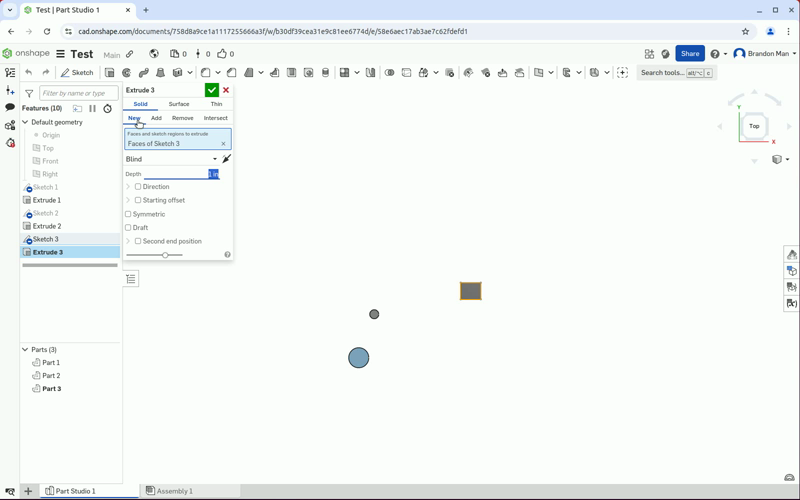
text(2.648)
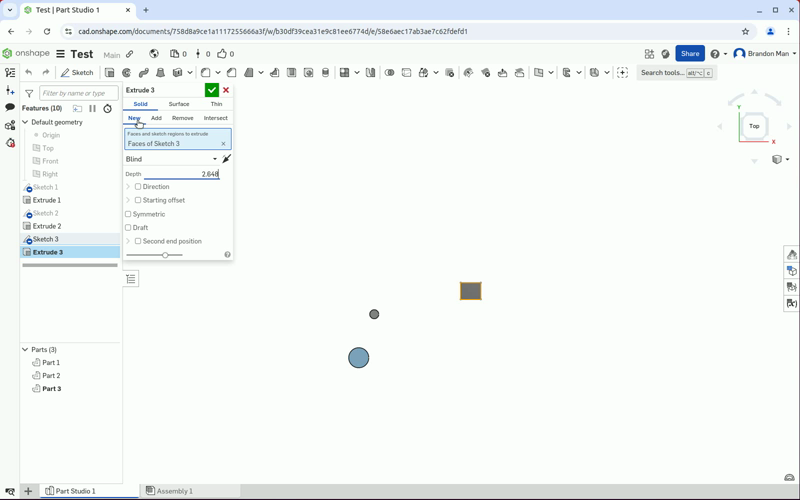
key(enter)
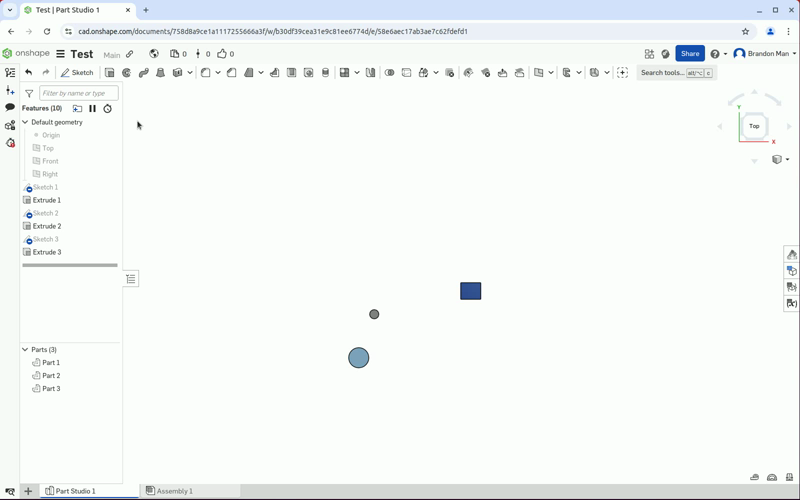
key(shift+h)
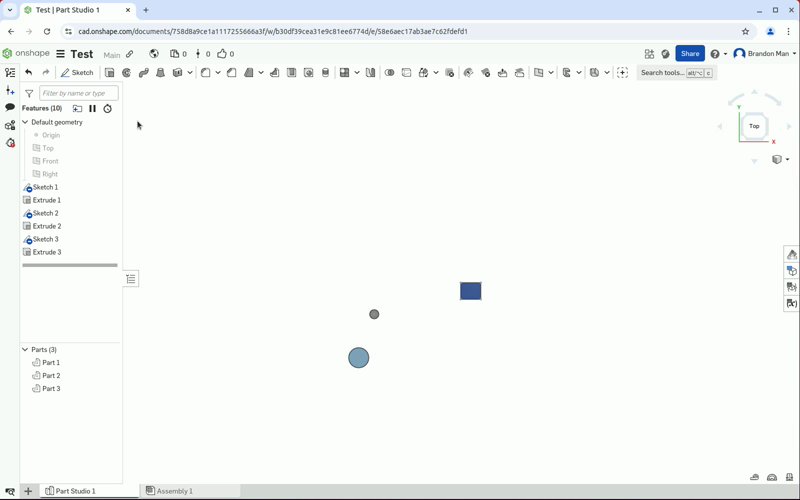
key(shift+h)
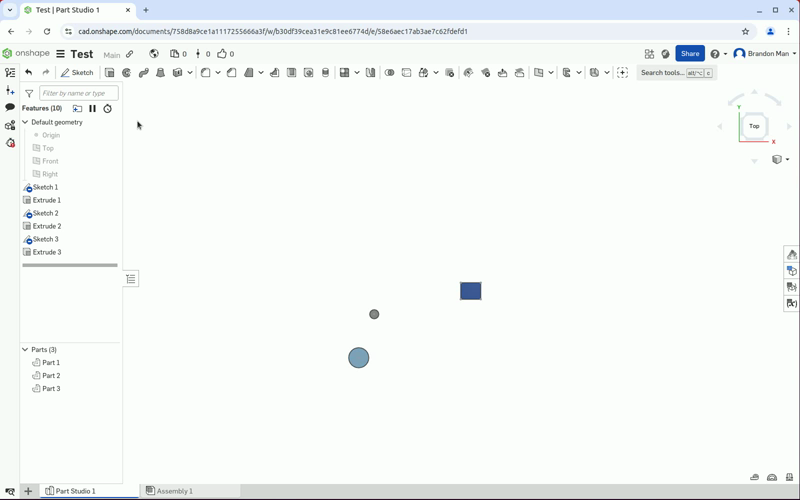
key(shift+7)
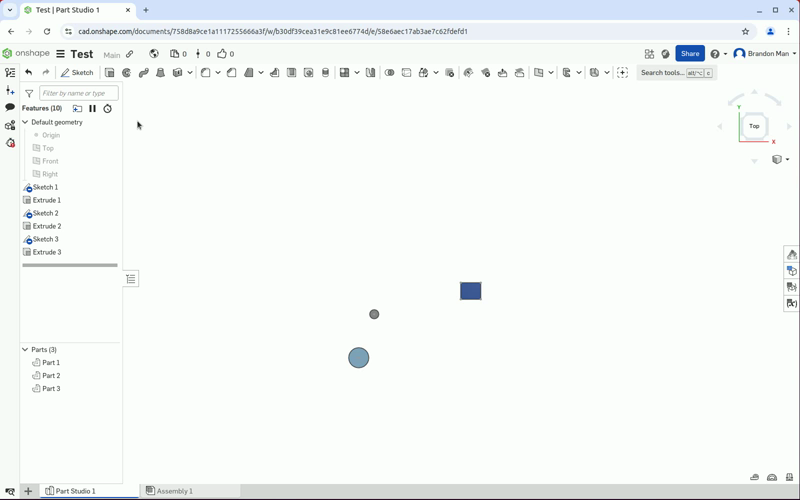
key(up, 3)
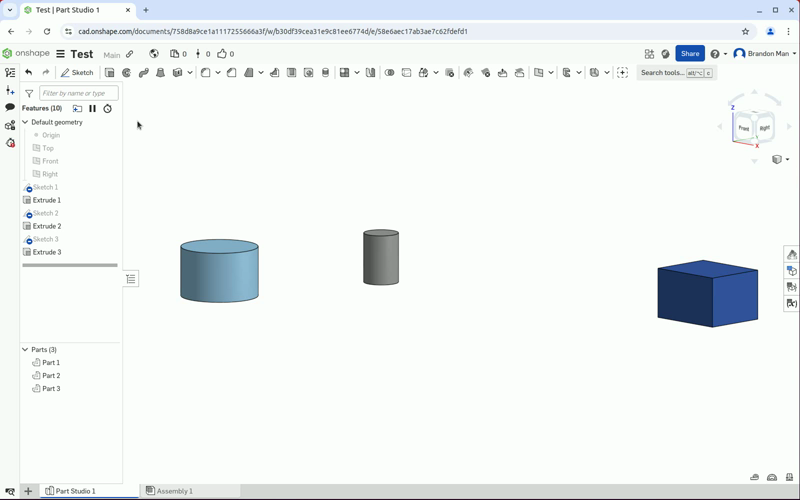
key(left, 3)
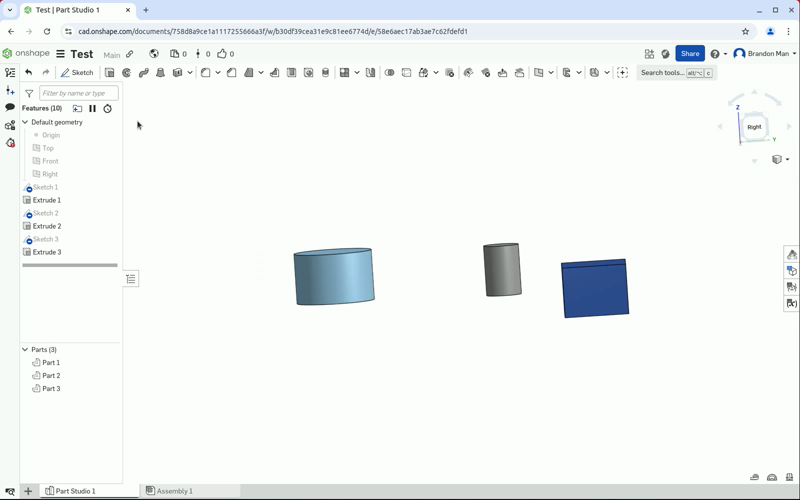
key(right, 3)
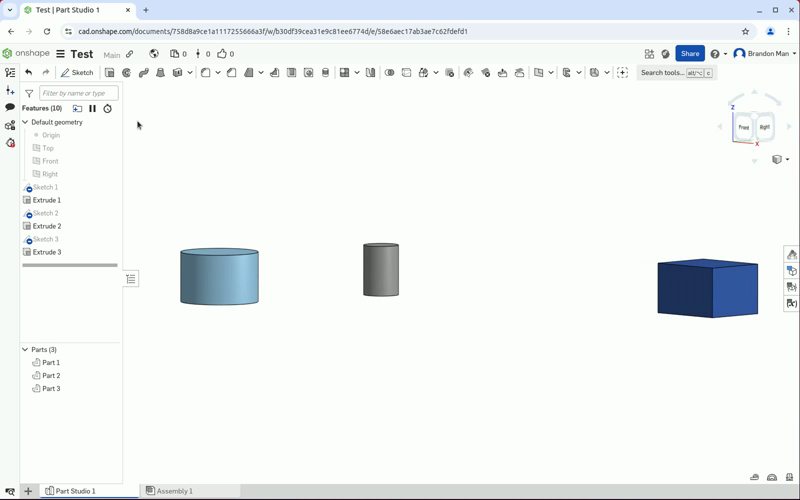
key(down, 3)
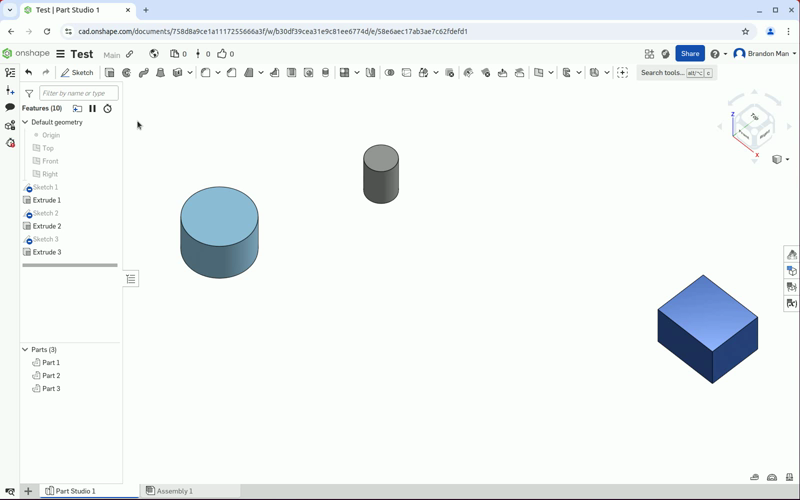
mouse_move(73, 189)
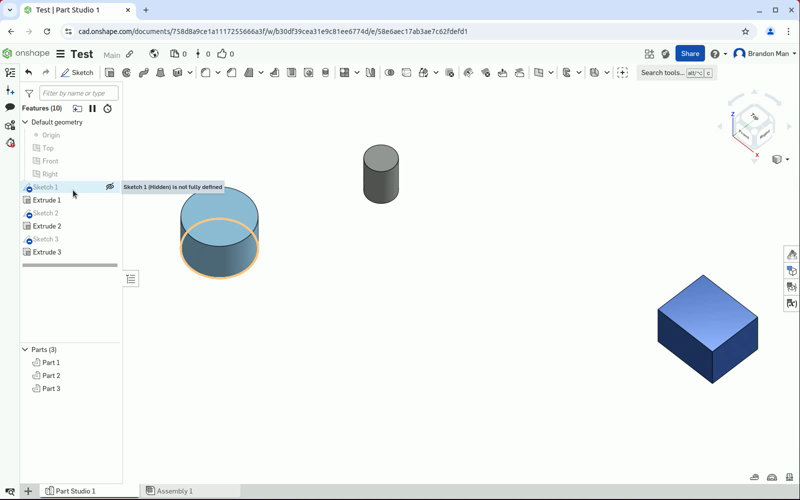
click(73, 189)